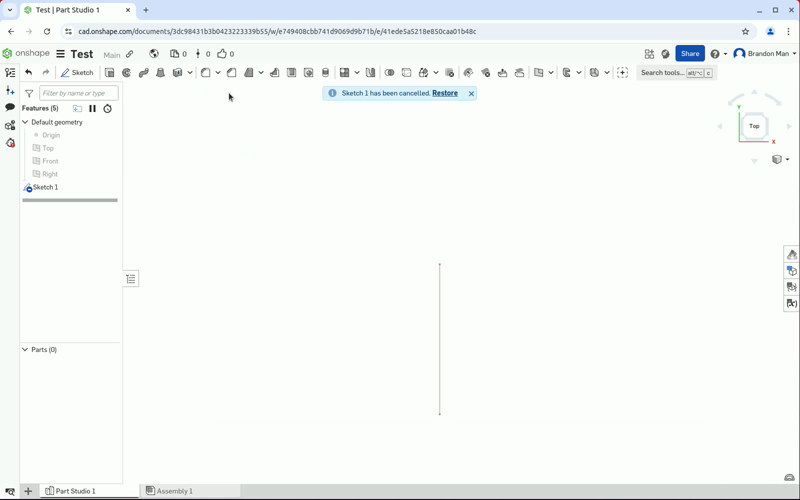
key(shift+h)
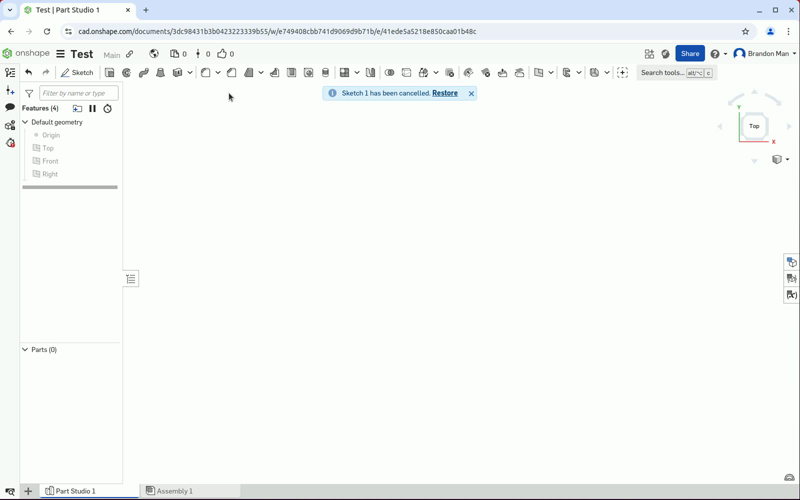
mouse_move(73, 352)
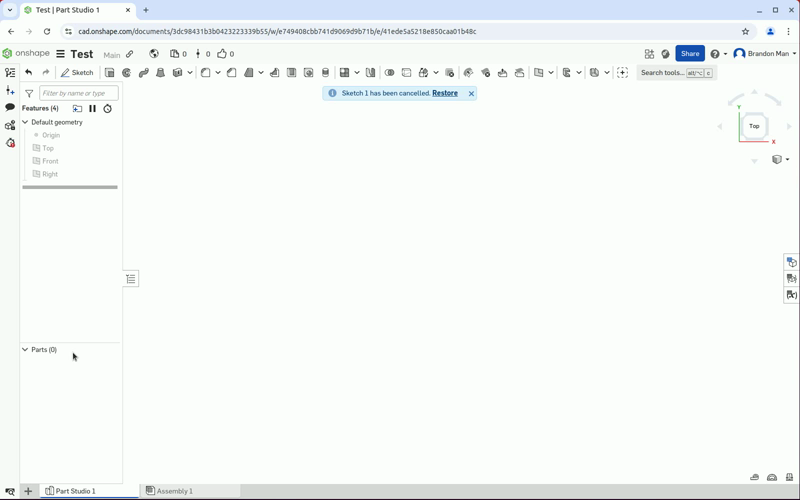
key(y)
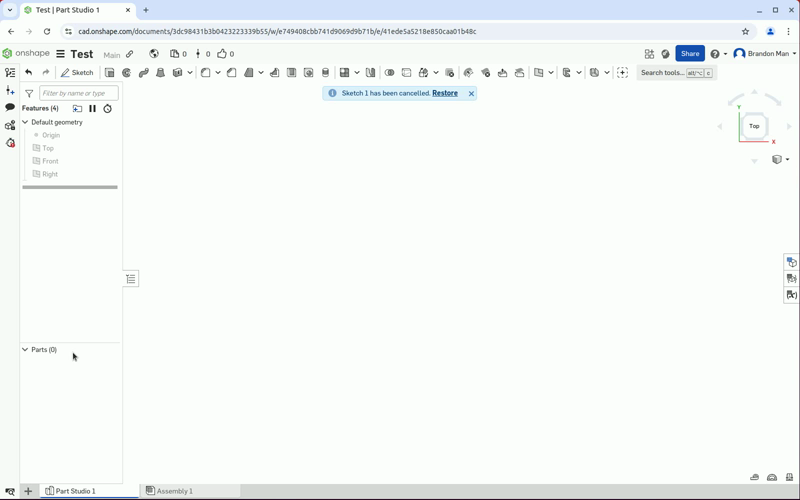
key(shift+p)
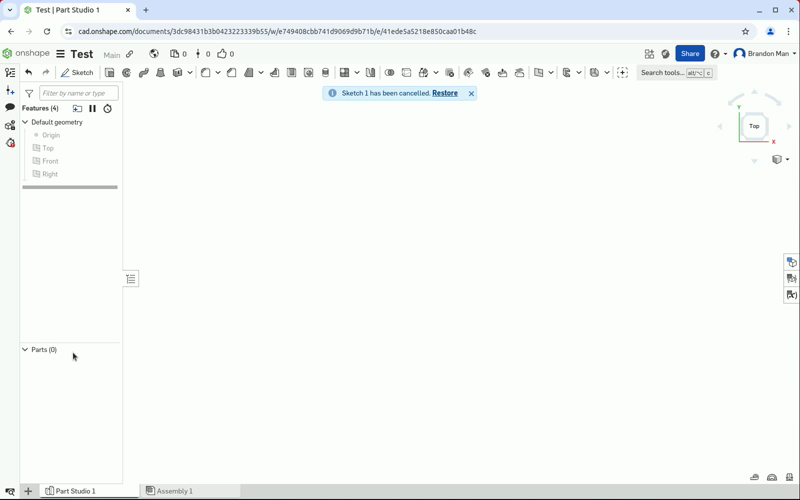
key(space)
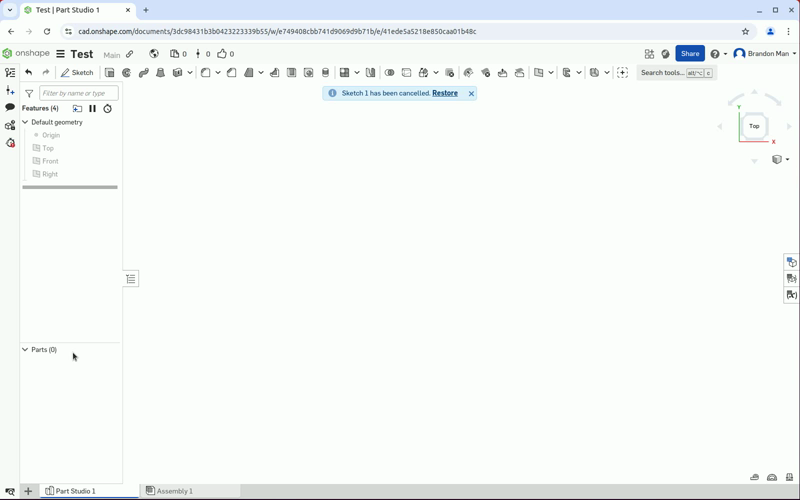
key_down(shift)
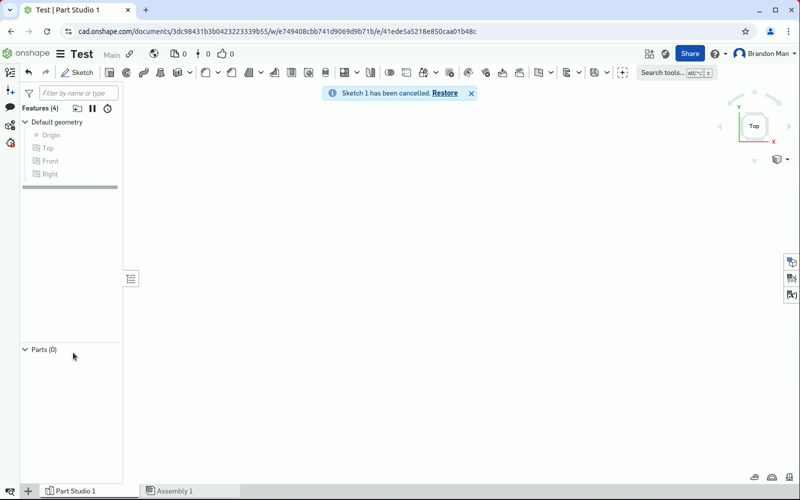
key(up)
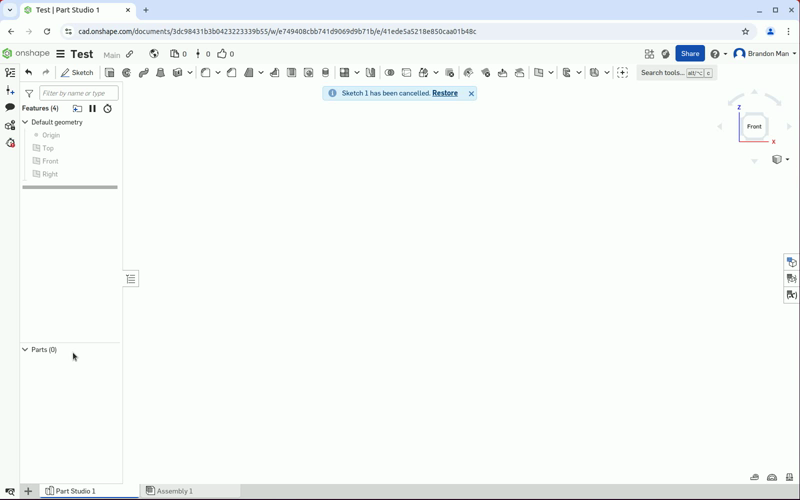
key_up(shift)
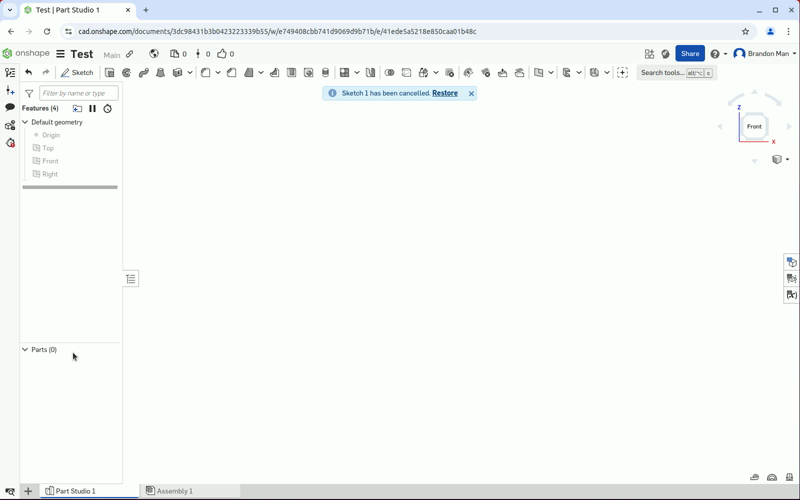
key(space)
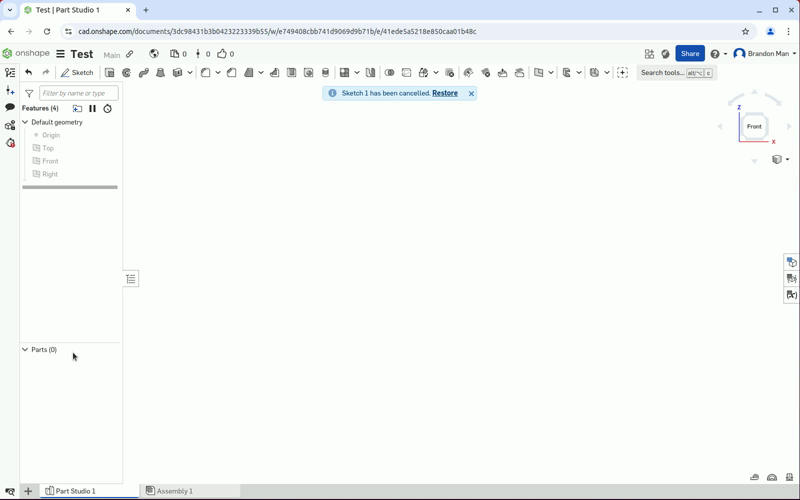
key_down(shift)
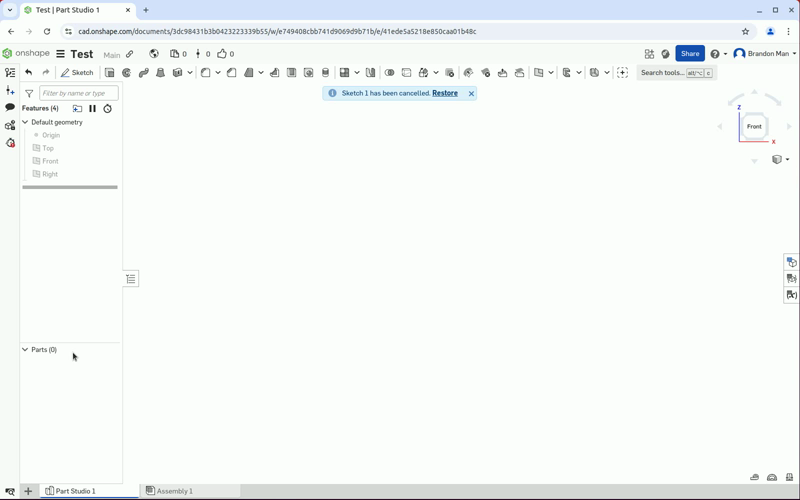
key(left)
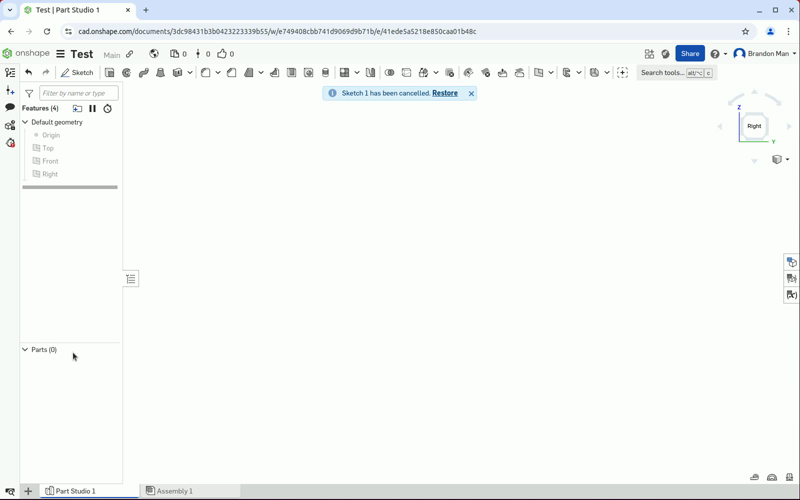
key_up(shift)
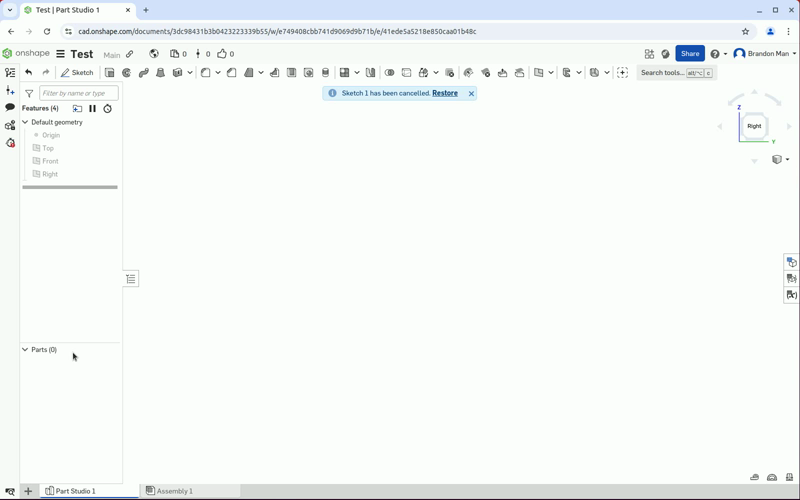
mouse_move(73, 352)
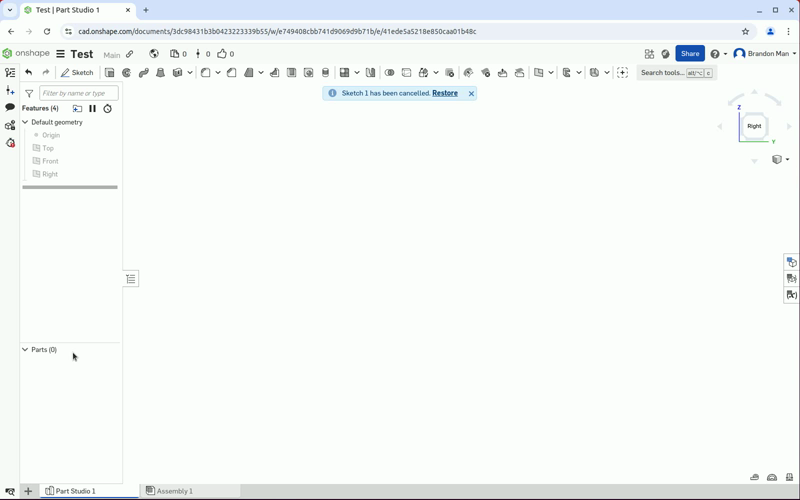
key(shift+y)
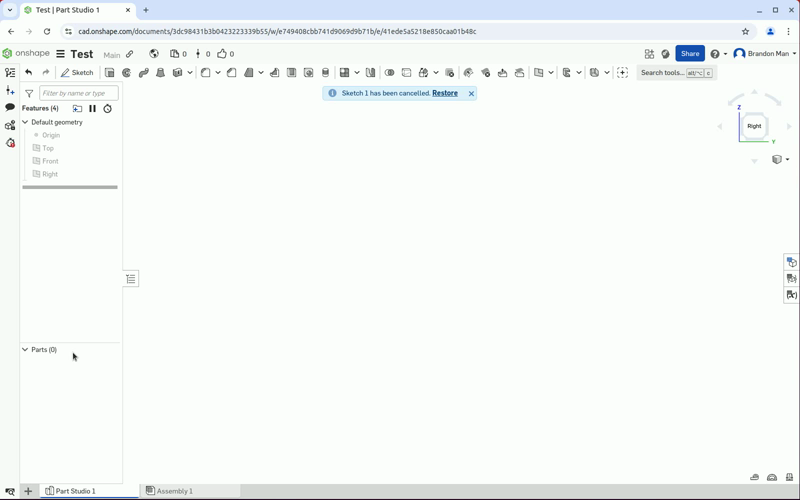
key(shift+s)
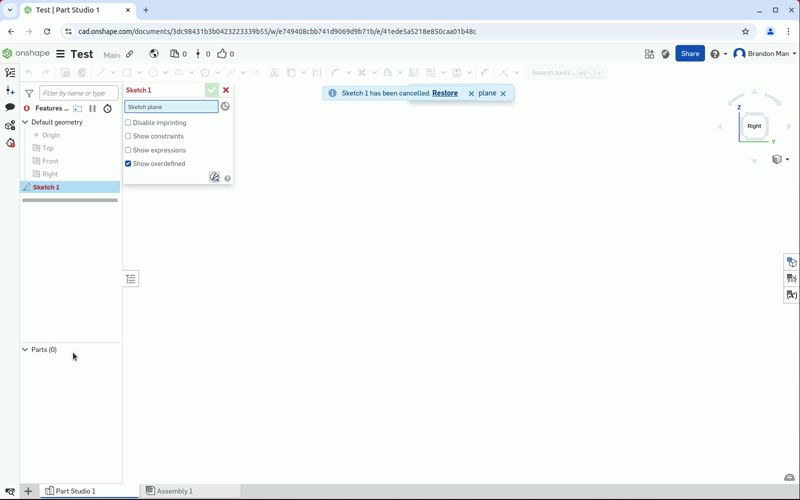
mouse_move(73, 176)
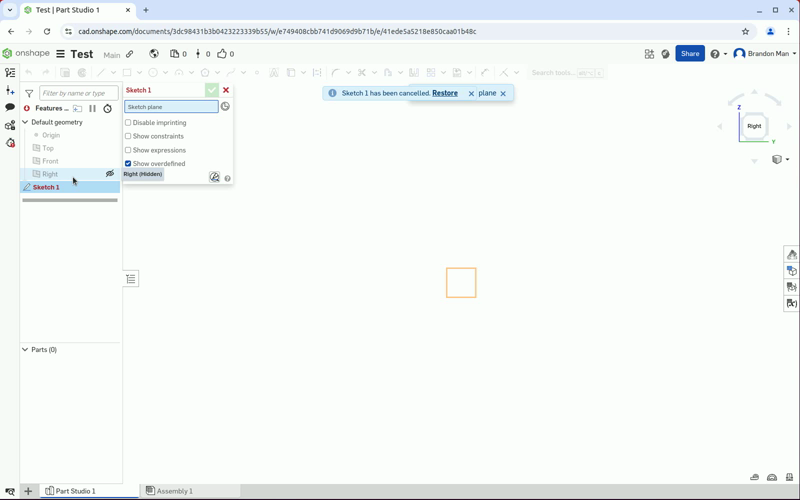
click(73, 176)
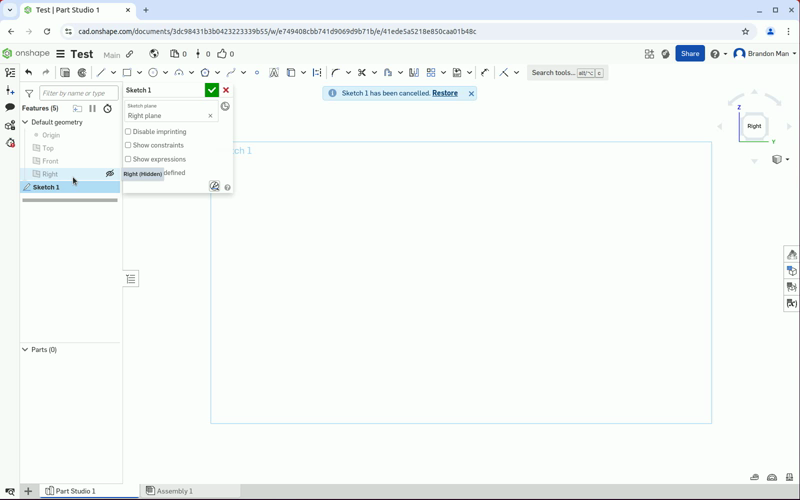
mouse_move(73, 352)
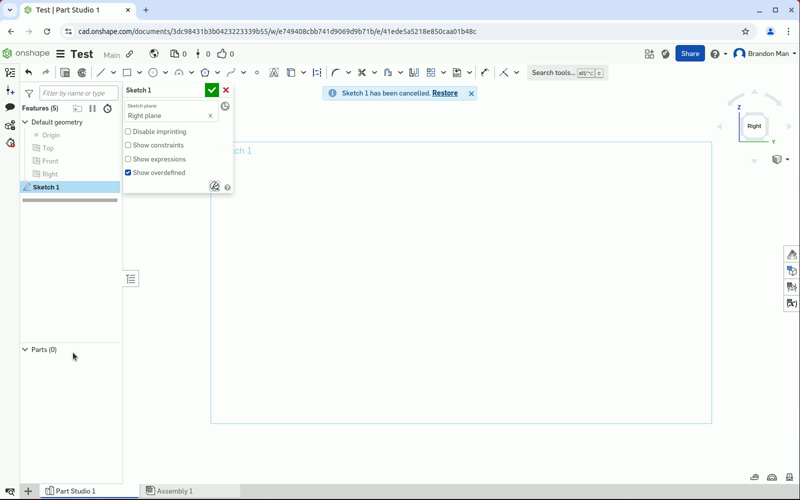
key(y)
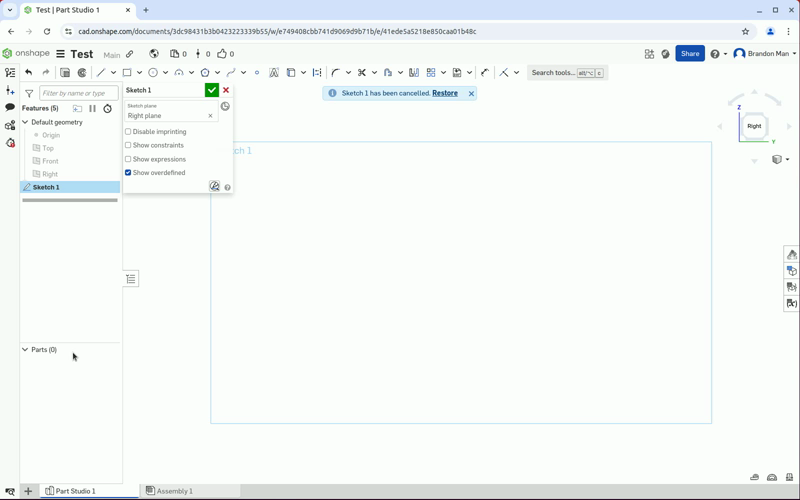
key(c)
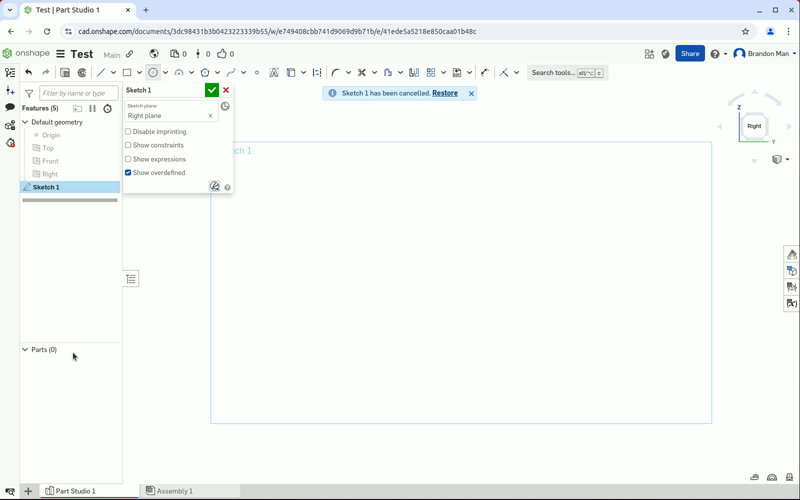
key_down(shift)
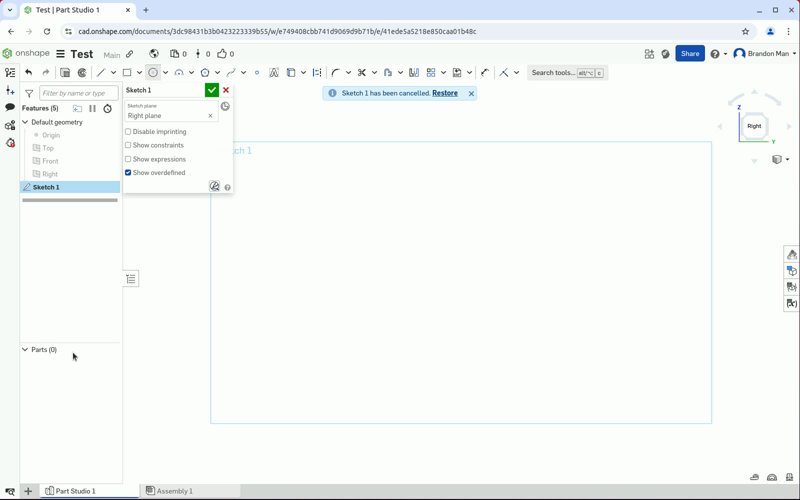
mouse_move(461, 282)
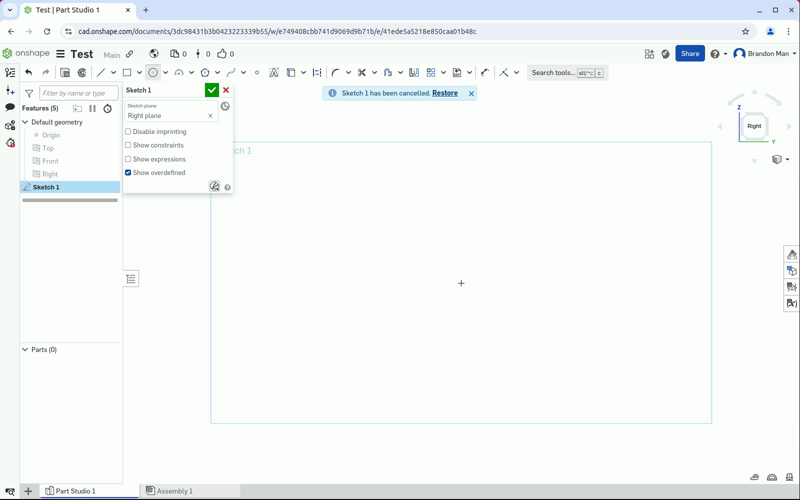
click(461, 282)
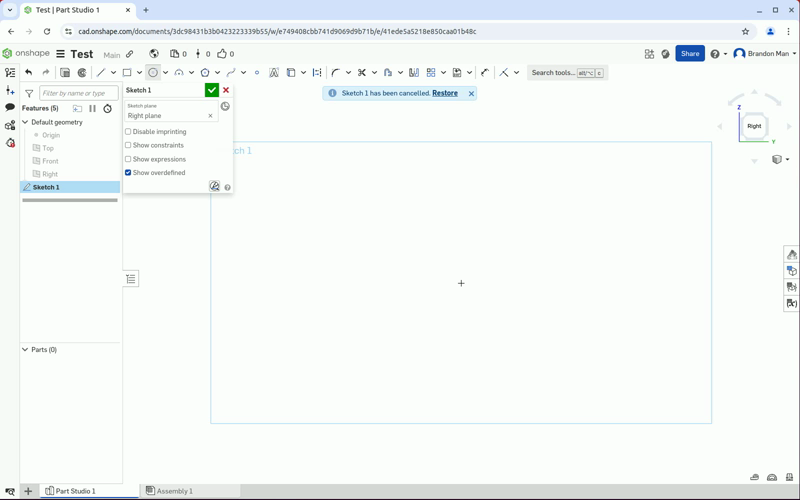
key_up(shift)
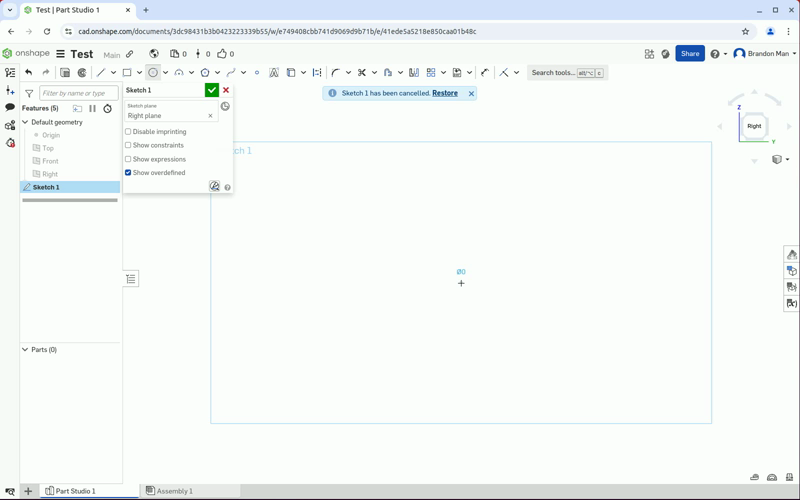
mouse_move(574, 282)
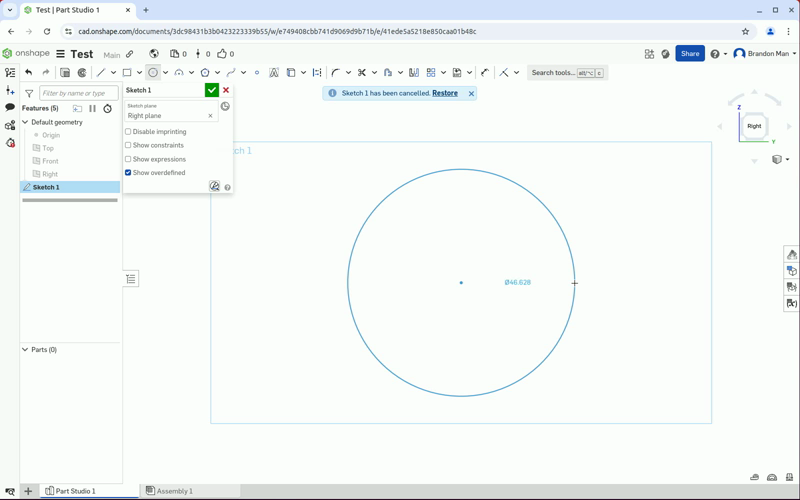
click(574, 282)
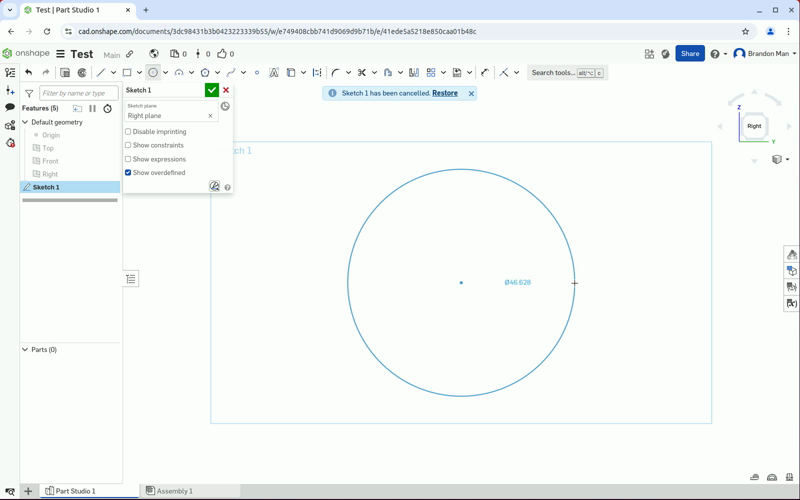
key(esc)
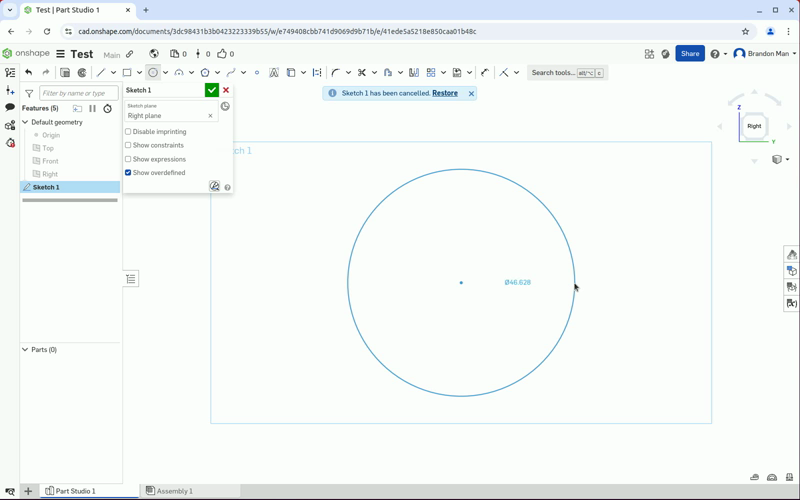
key(c)
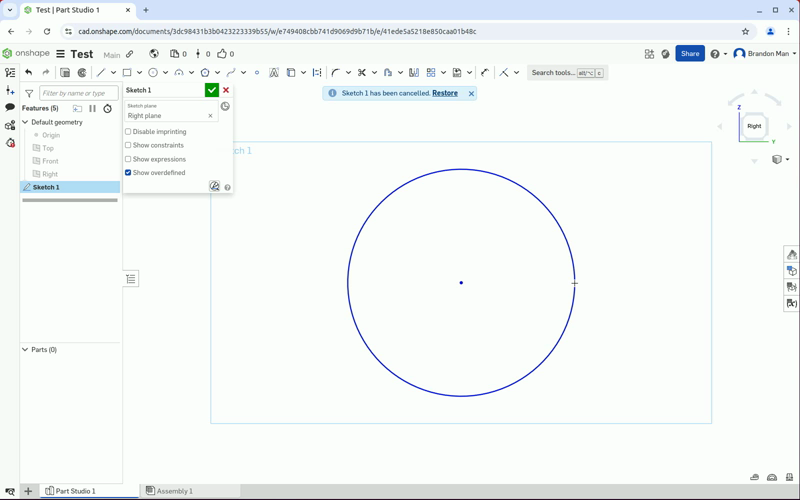
key_down(shift)
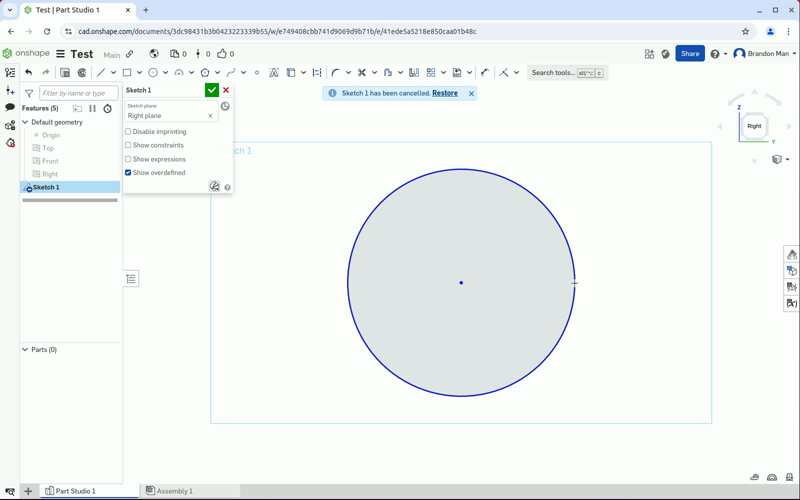
mouse_move(461, 282)
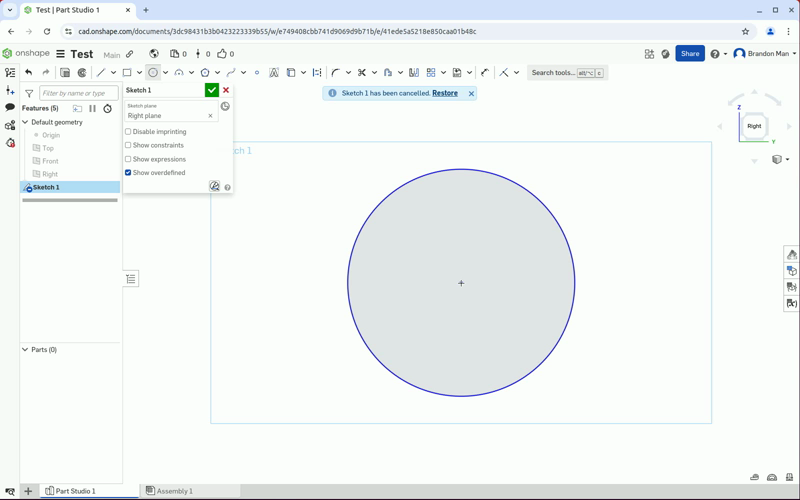
click(461, 282)
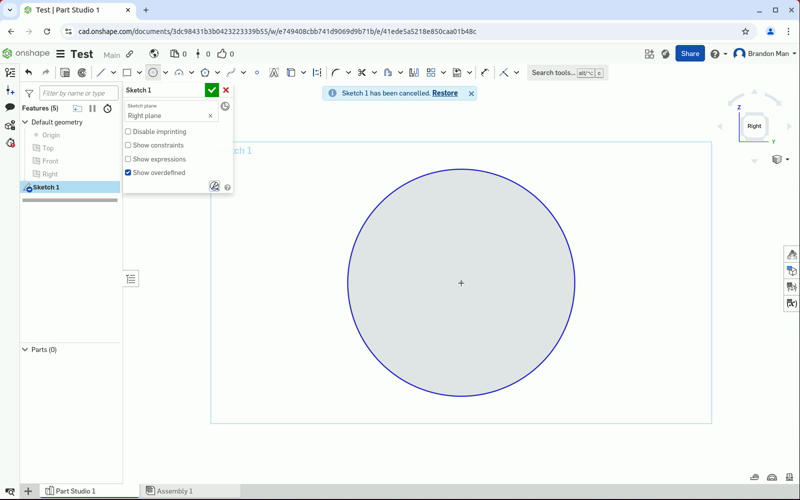
key_up(shift)
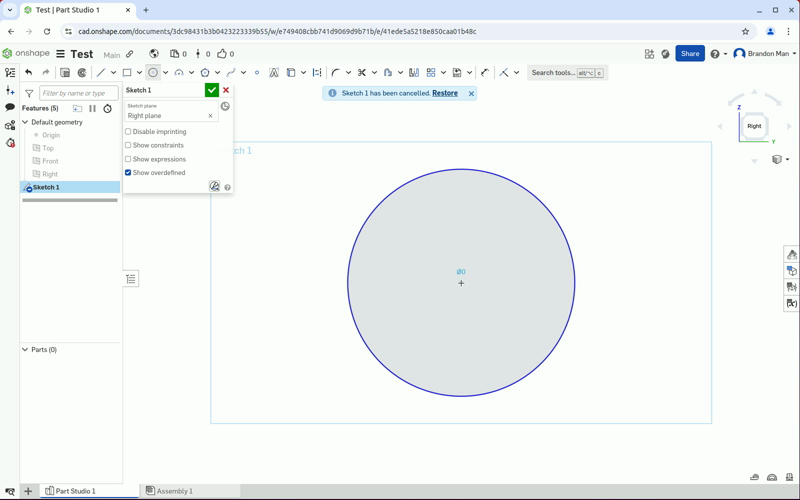
mouse_move(517, 282)
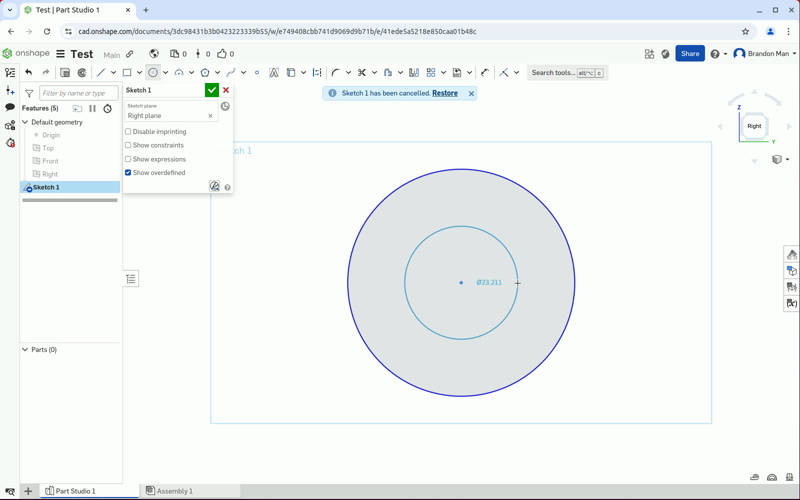
click(517, 282)
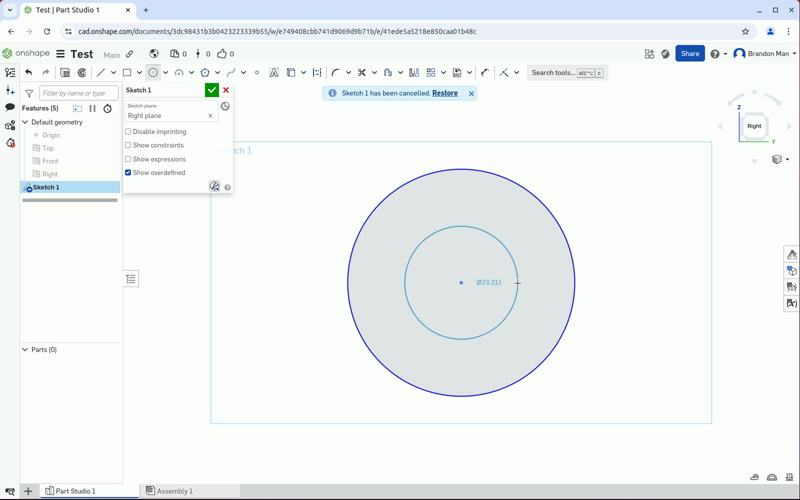
key(esc)
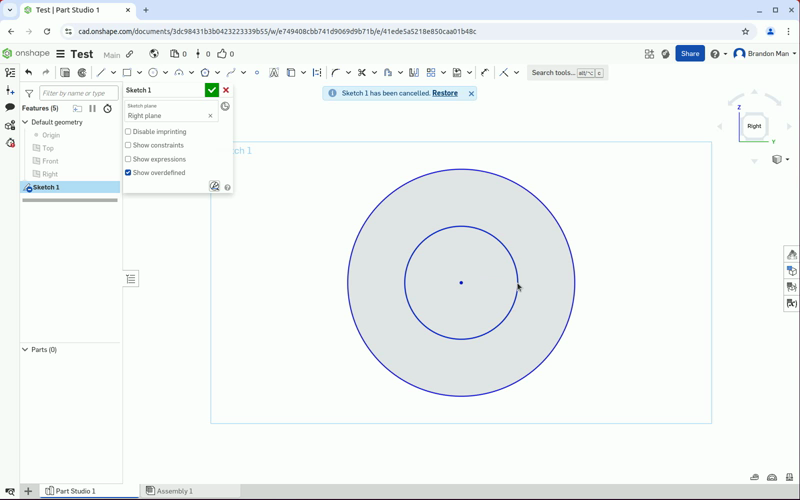
mouse_move(533, 233)
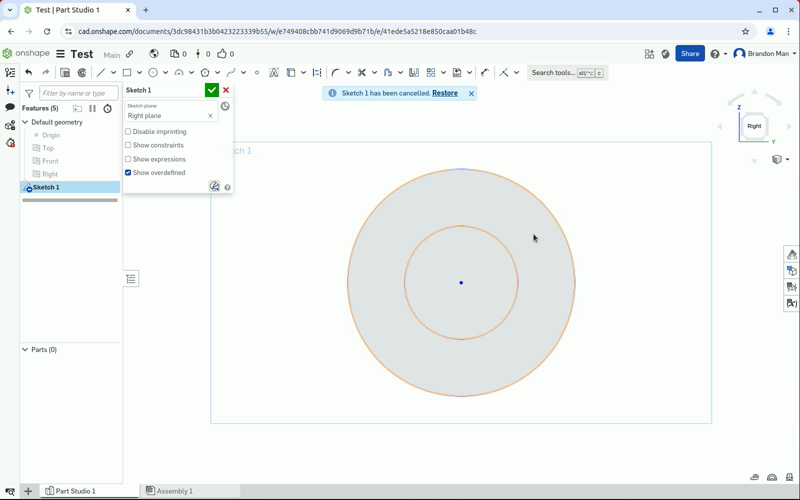
click(533, 233)
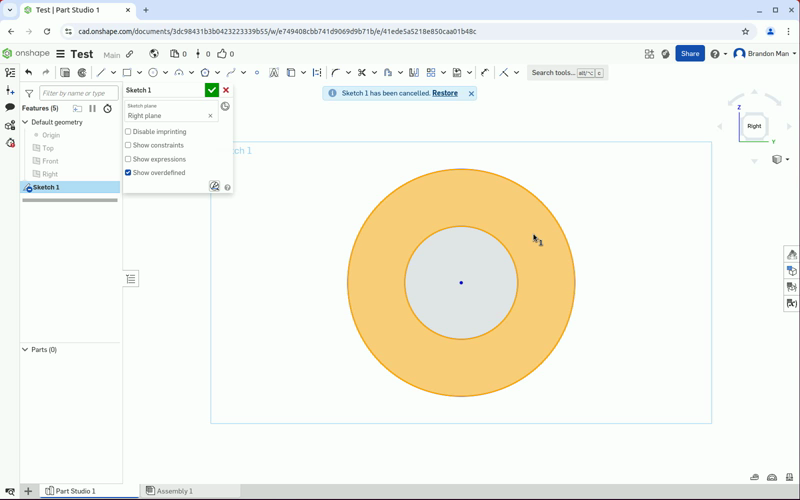
mouse_move(73, 352)
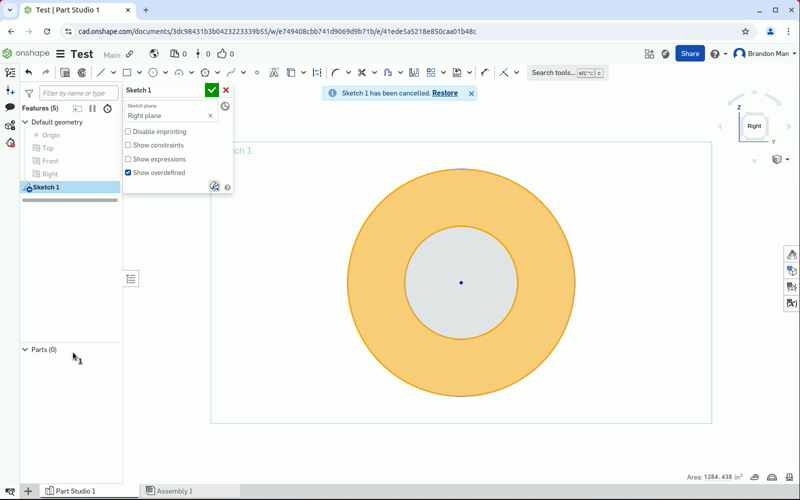
key(shift+y)
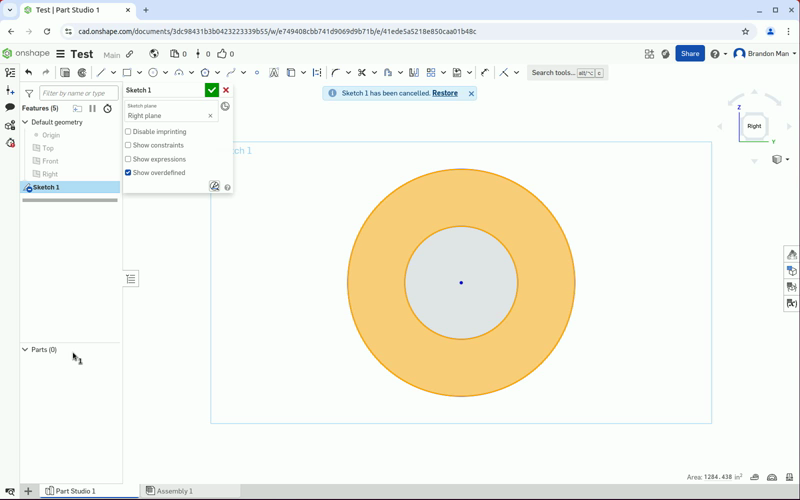
key(shift+e)
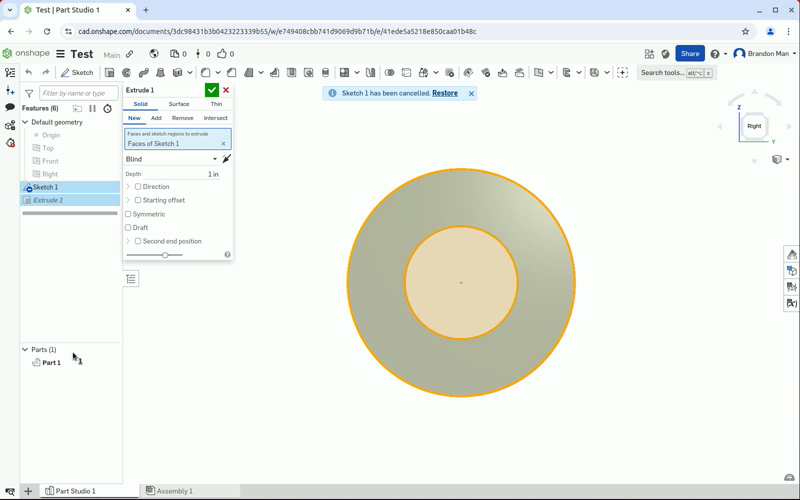
mouse_move(143, 106)
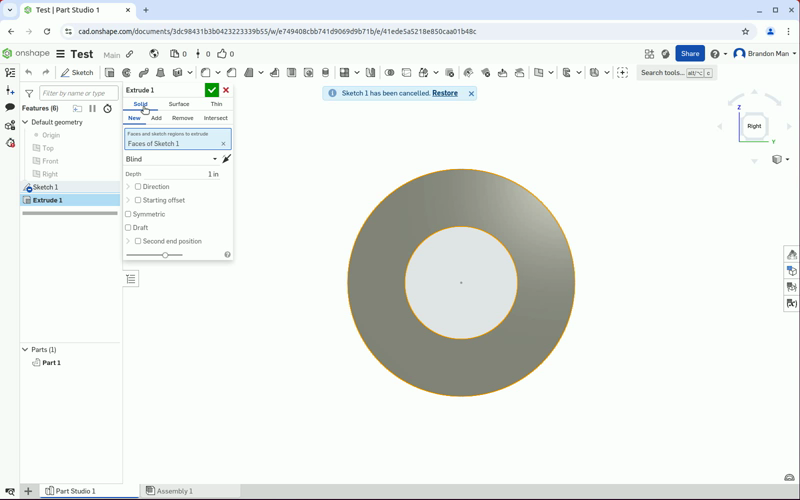
click(143, 106)
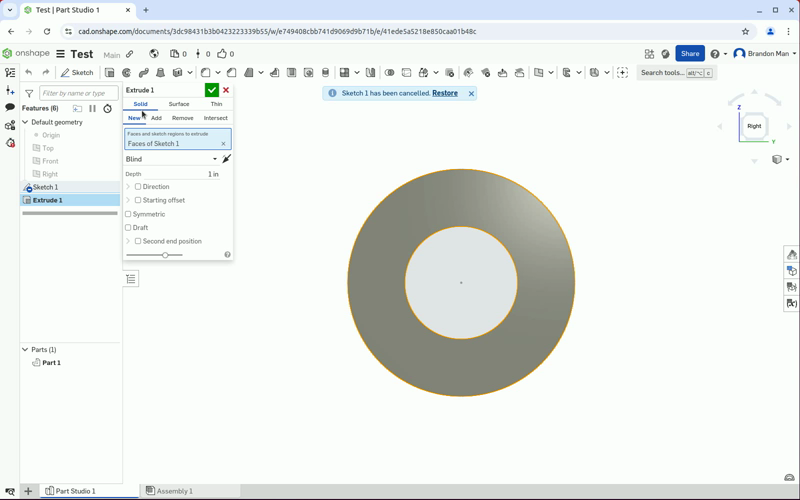
mouse_move(137, 120)
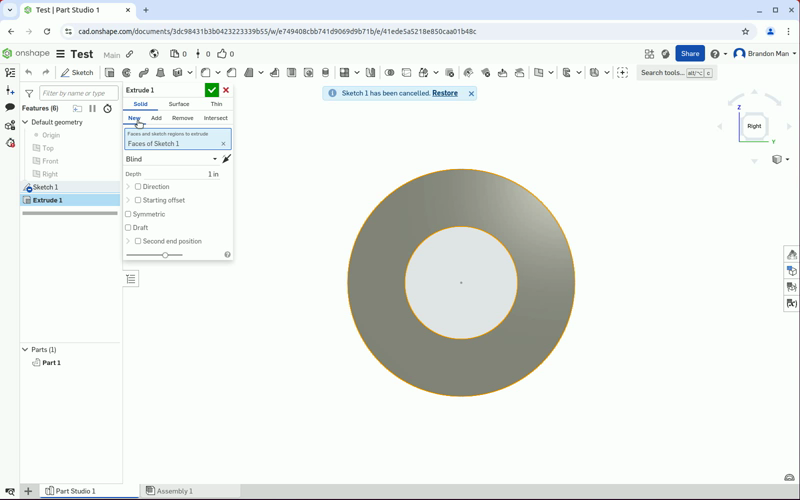
click(137, 120)
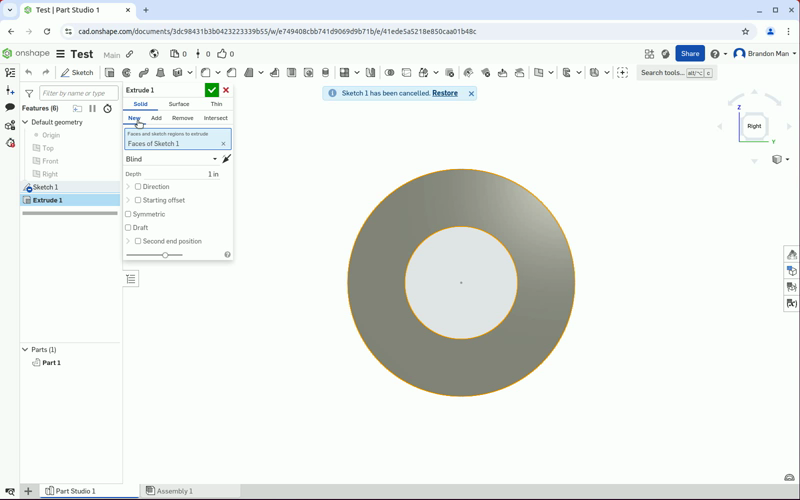
key(tab, 4)
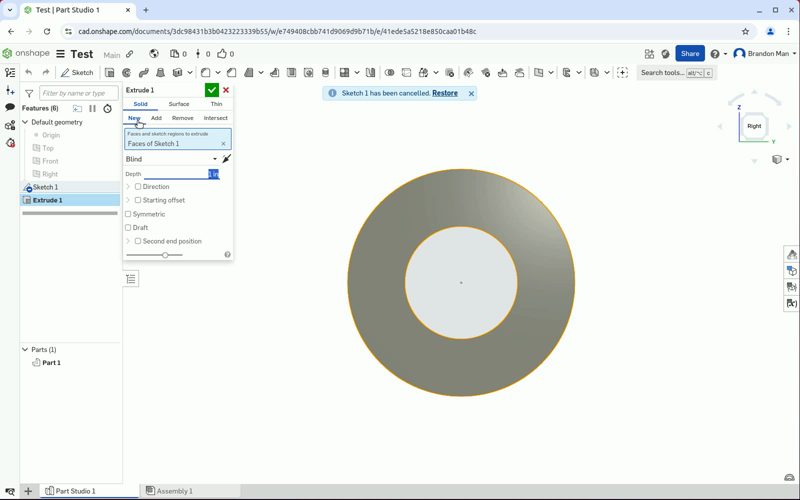
text(17.331)
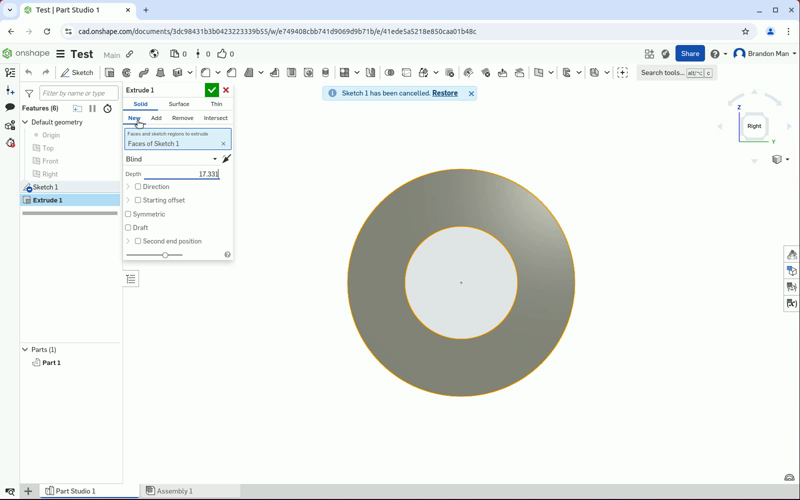
key(enter)
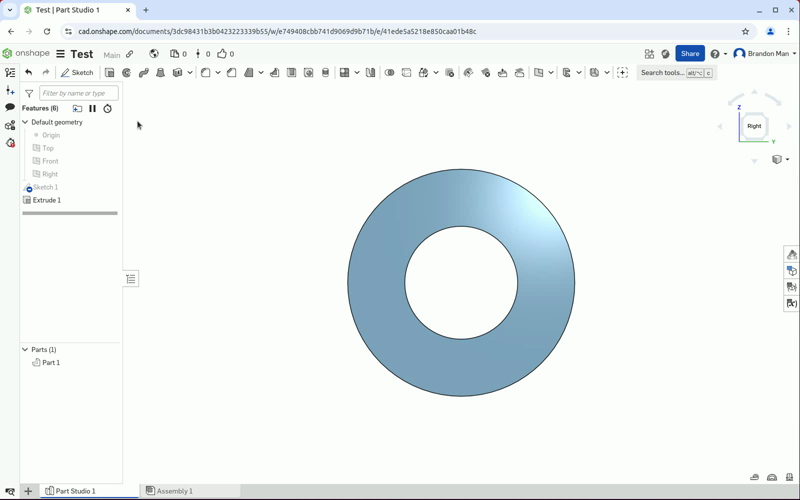
key(shift+h)
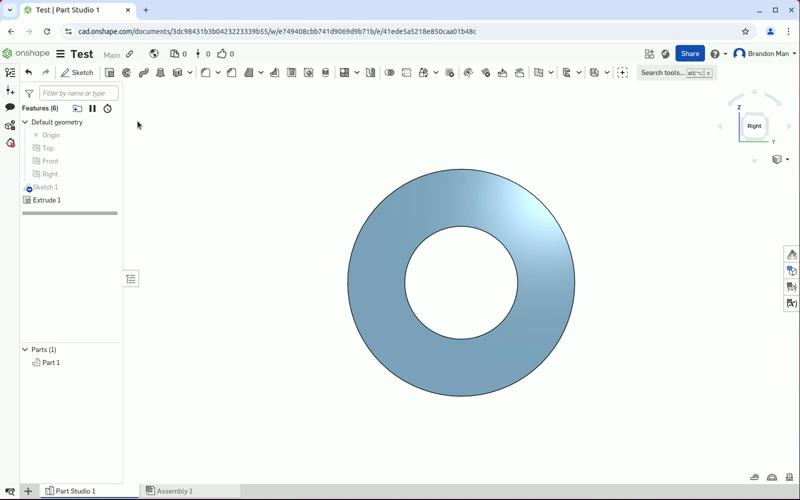
key(shift+h)
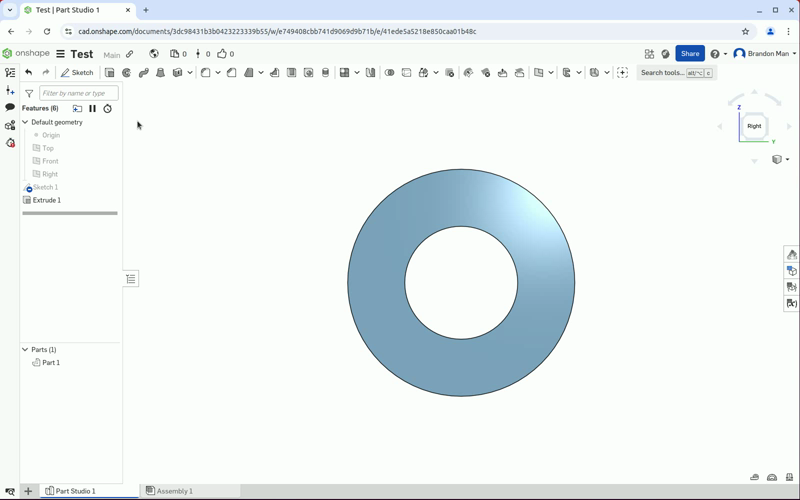
mouse_move(73, 189)
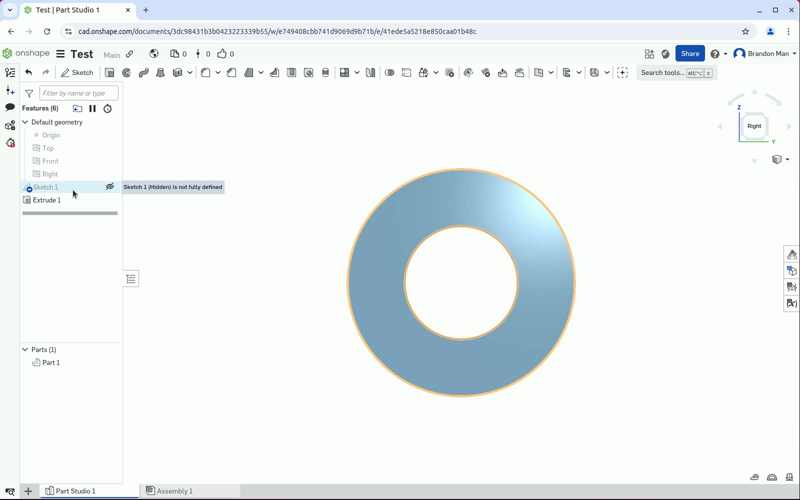
click(73, 189)
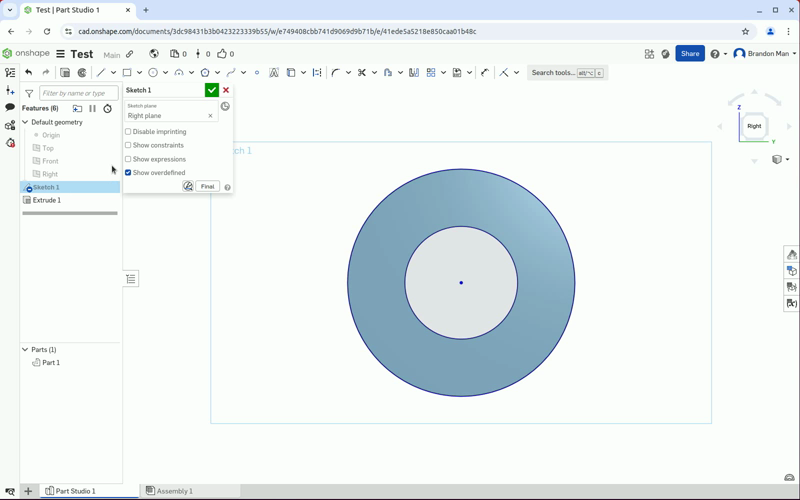
mouse_move(229, 92)
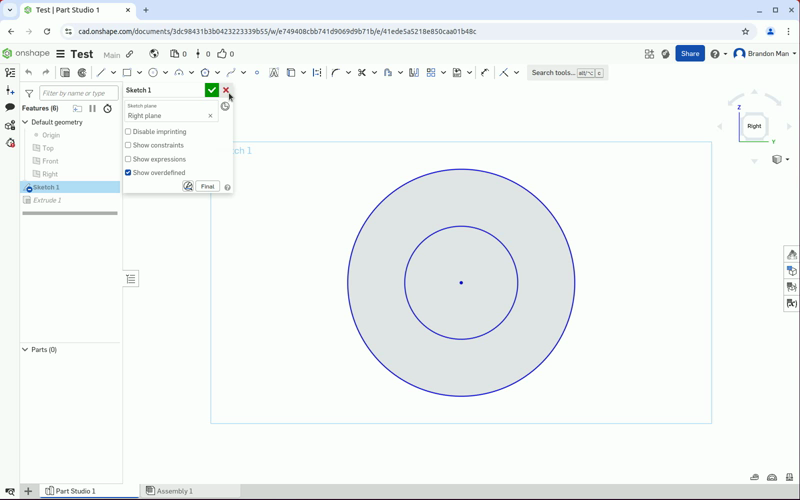
click(229, 92)
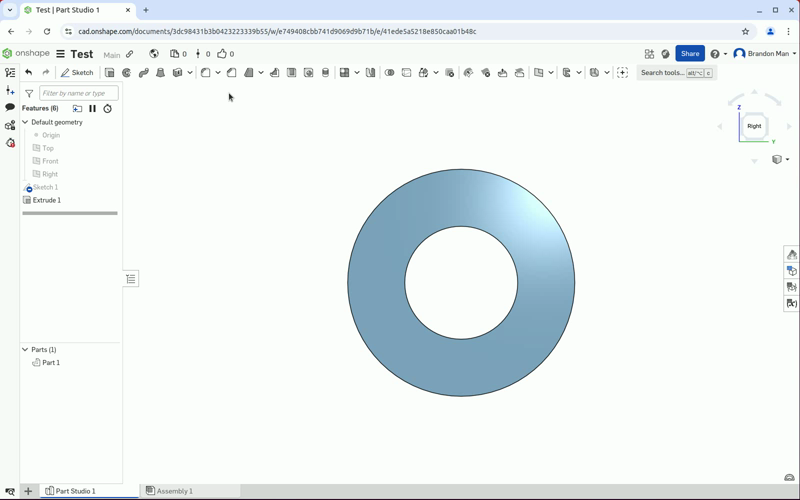
mouse_move(541, 75)
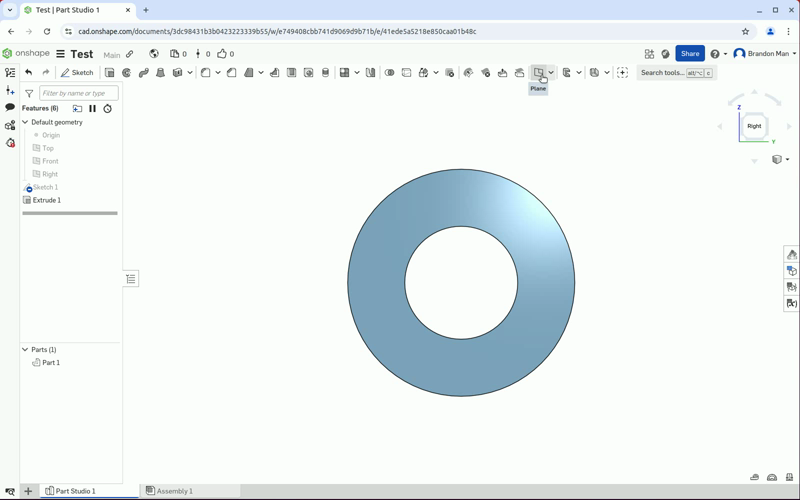
click(541, 75)
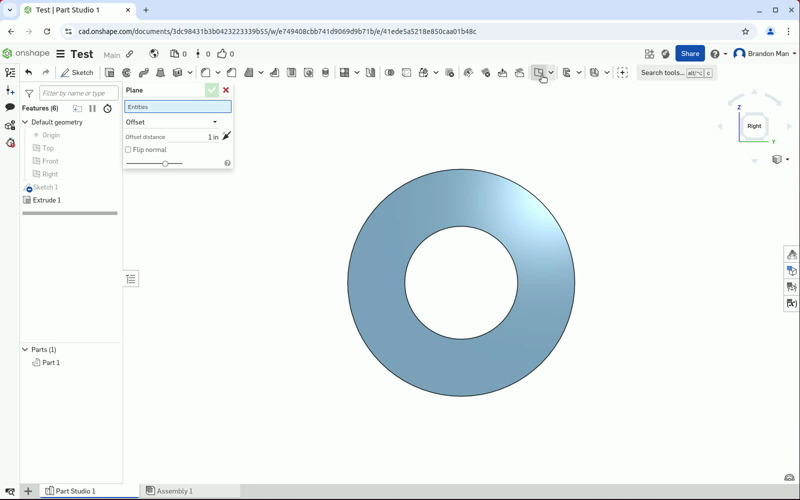
mouse_move(73, 176)
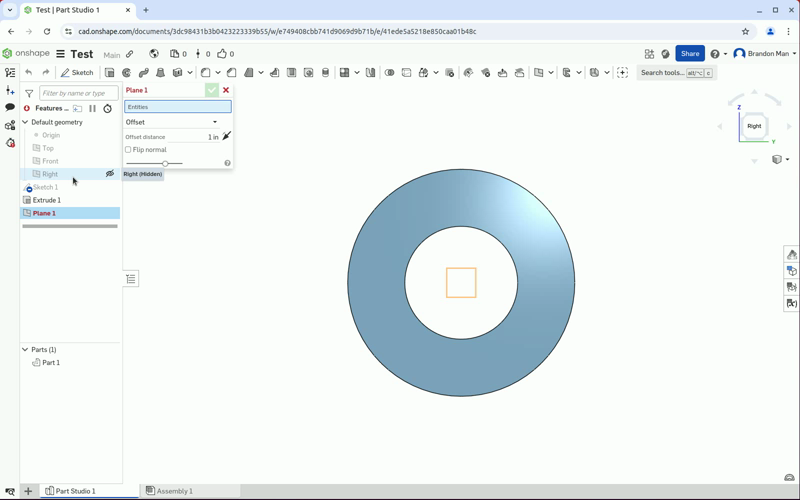
click(73, 176)
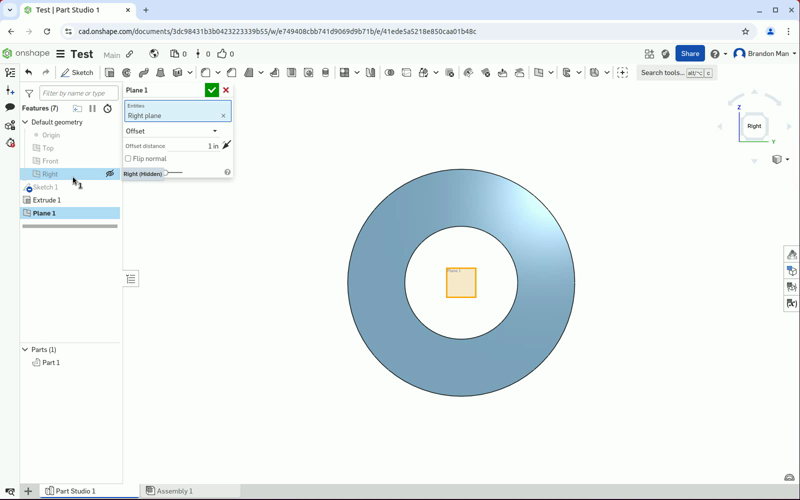
key(tab, 2)
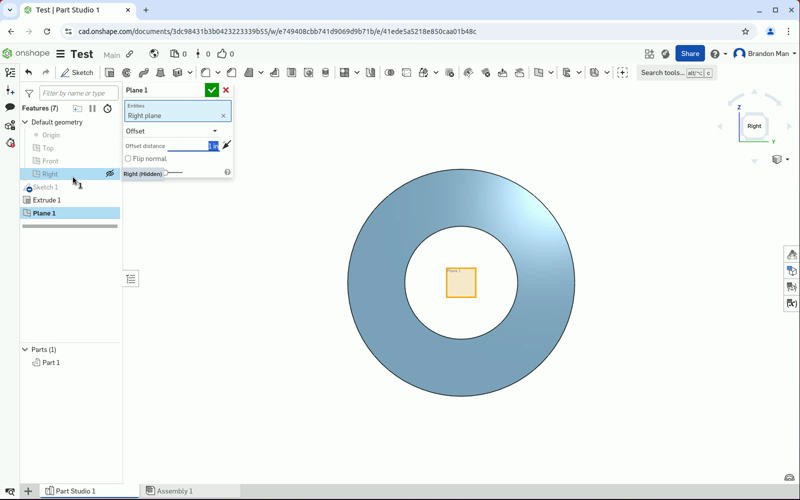
text(17.316)
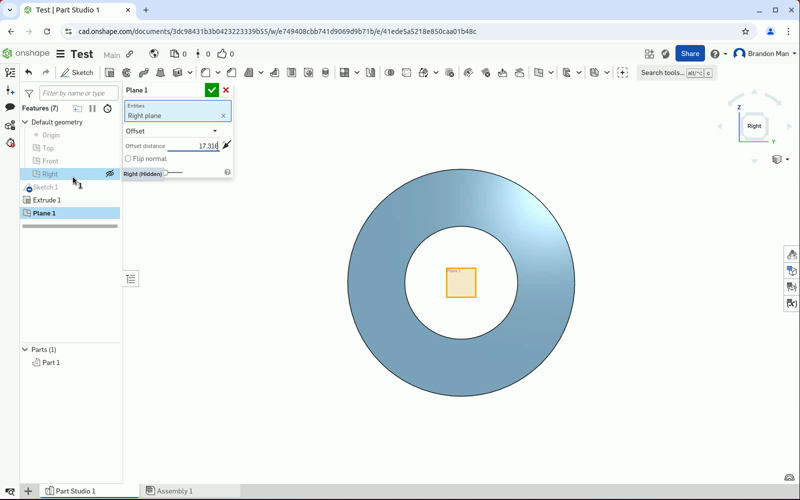
key(enter, 2)
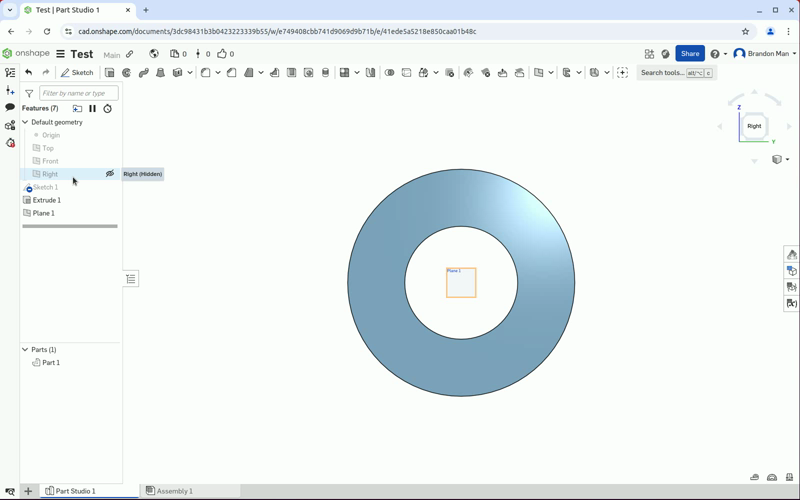
key(shift+s)
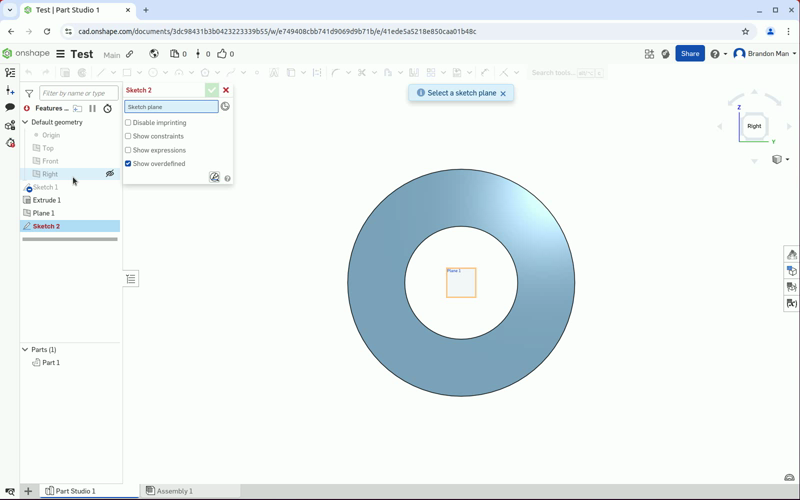
mouse_move(73, 215)
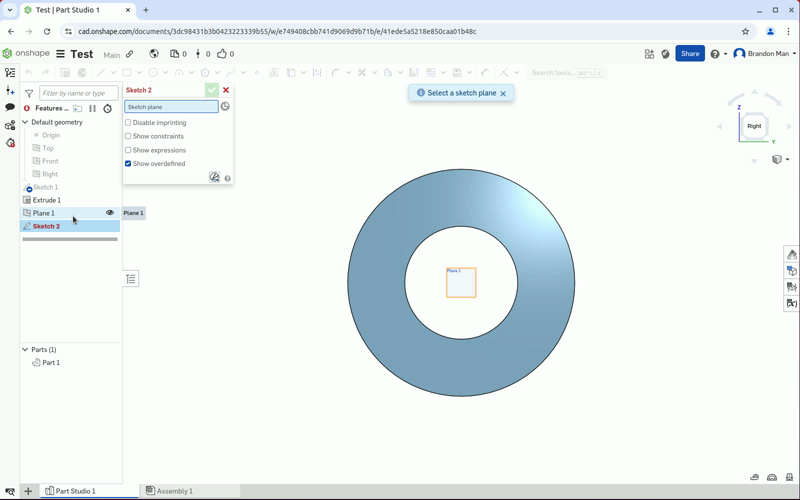
click(73, 215)
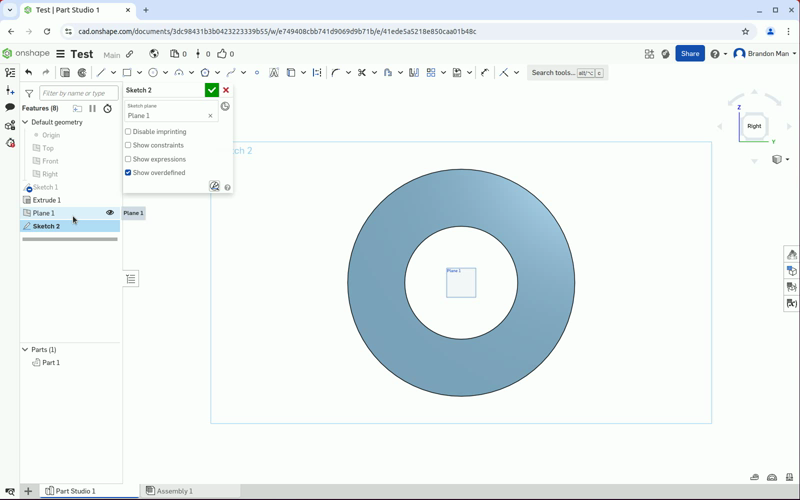
mouse_move(73, 352)
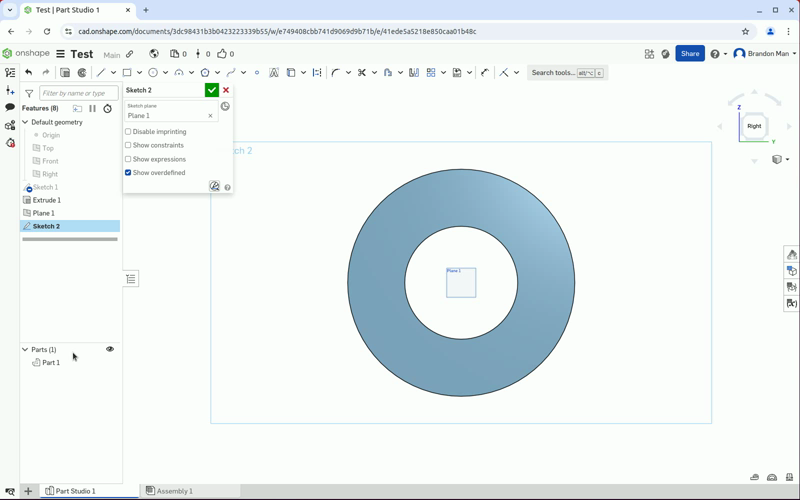
key(y)
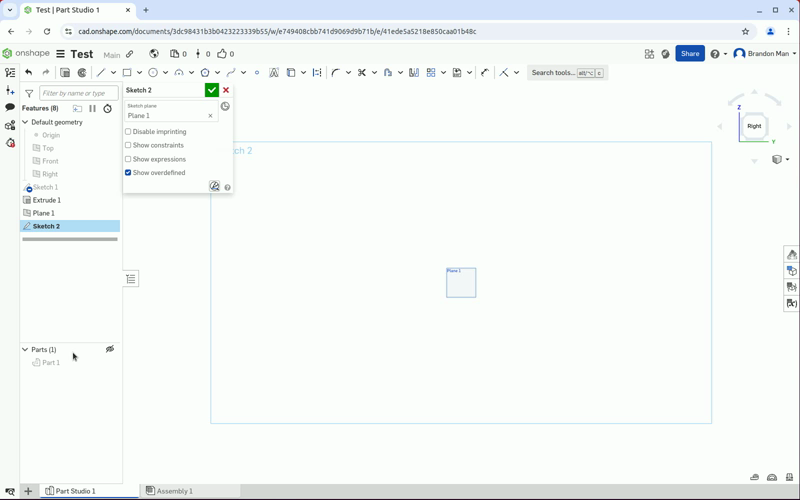
key(c)
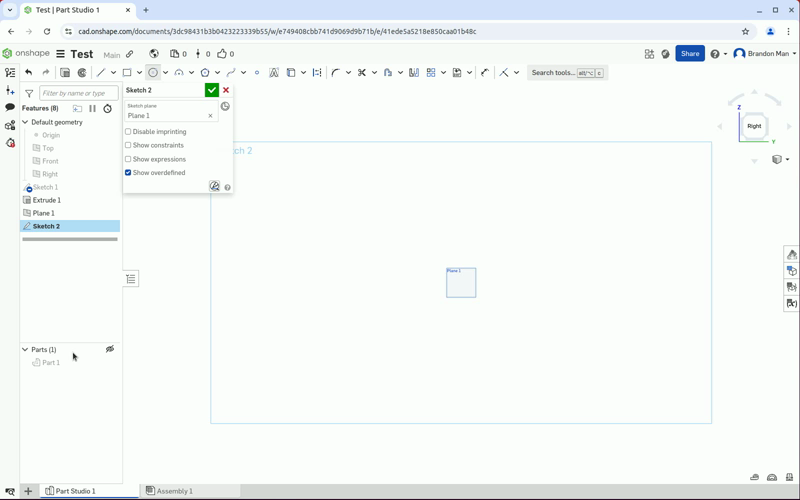
key_down(shift)
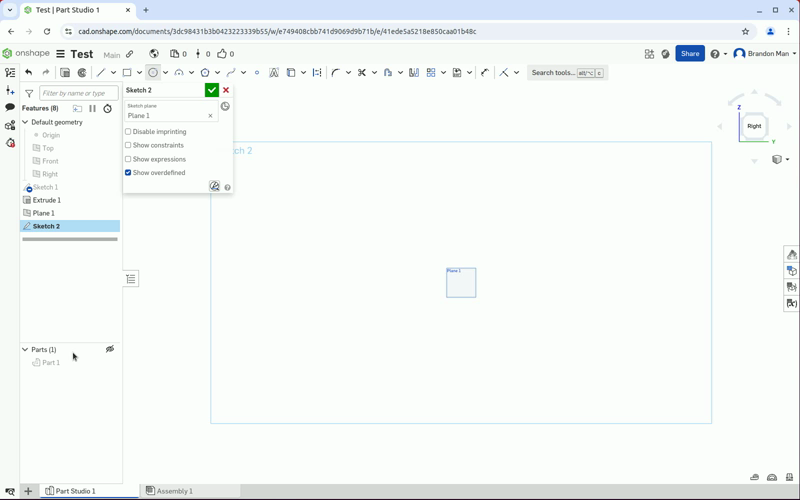
mouse_move(460, 282)
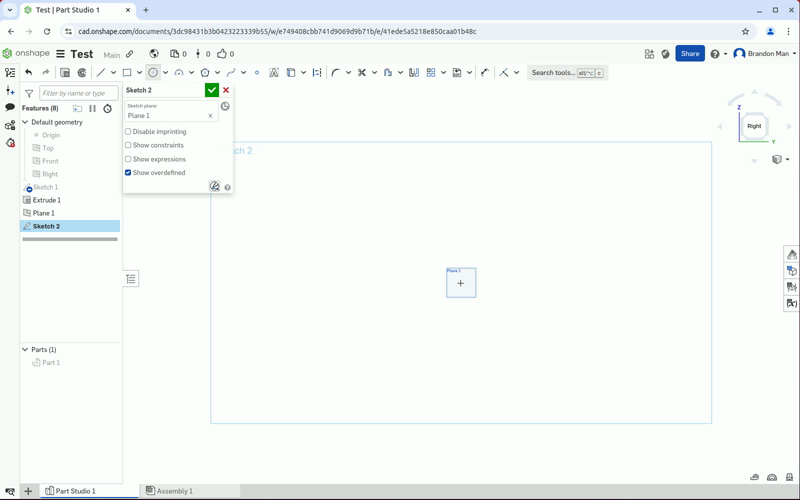
click(460, 282)
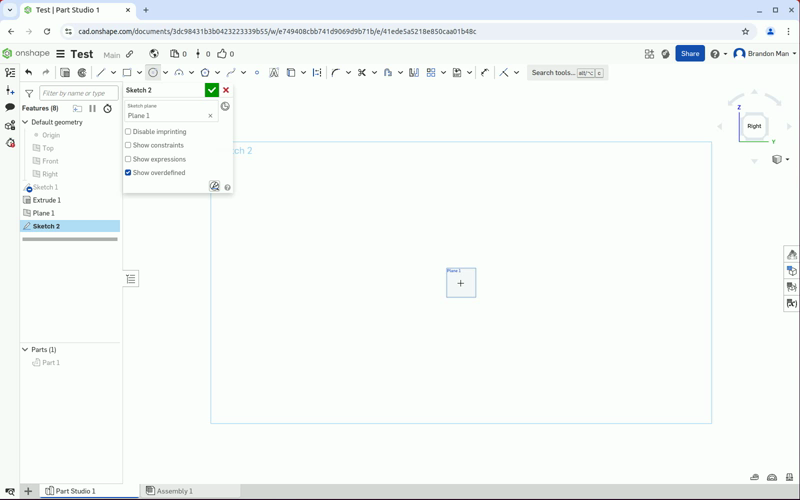
key_up(shift)
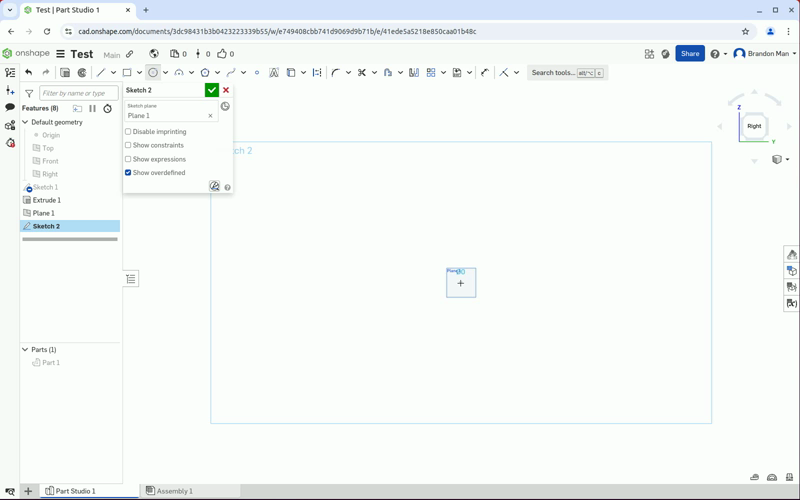
mouse_move(567, 282)
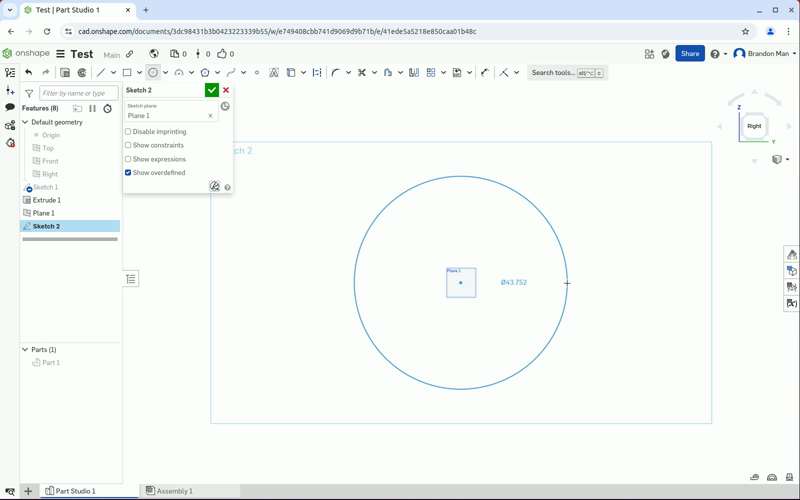
click(567, 282)
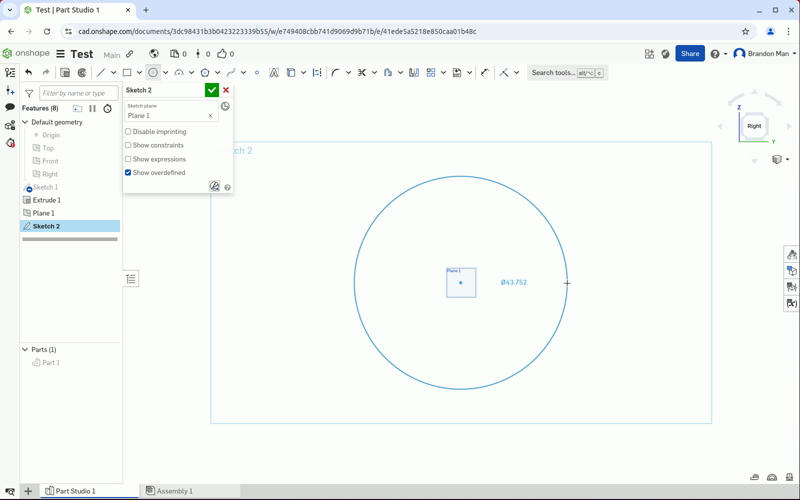
key(esc)
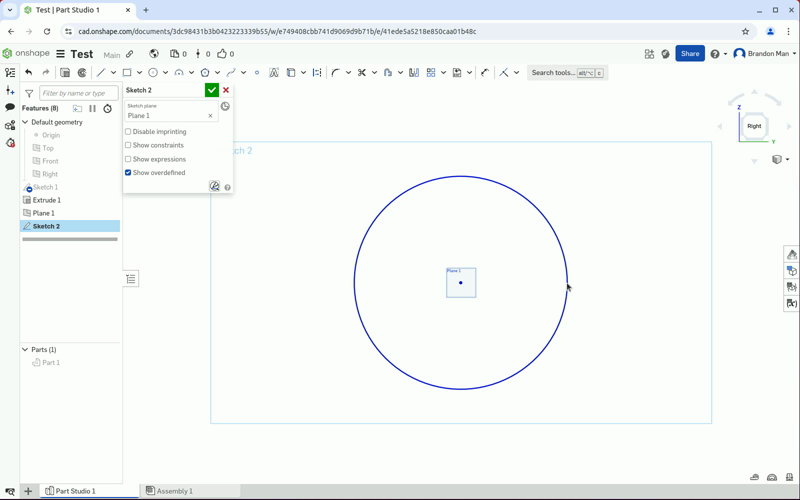
key(c)
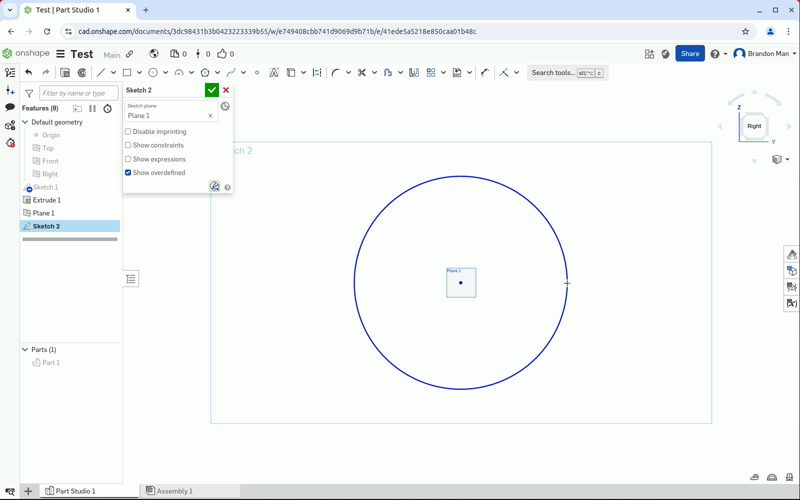
key_down(shift)
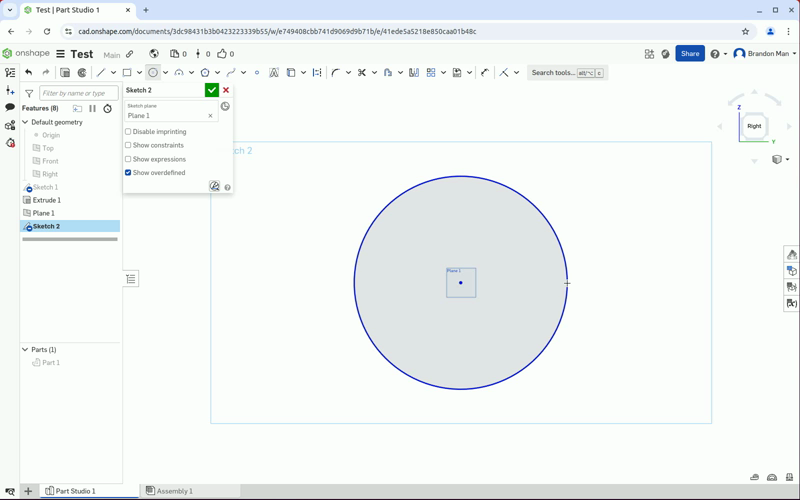
mouse_move(460, 282)
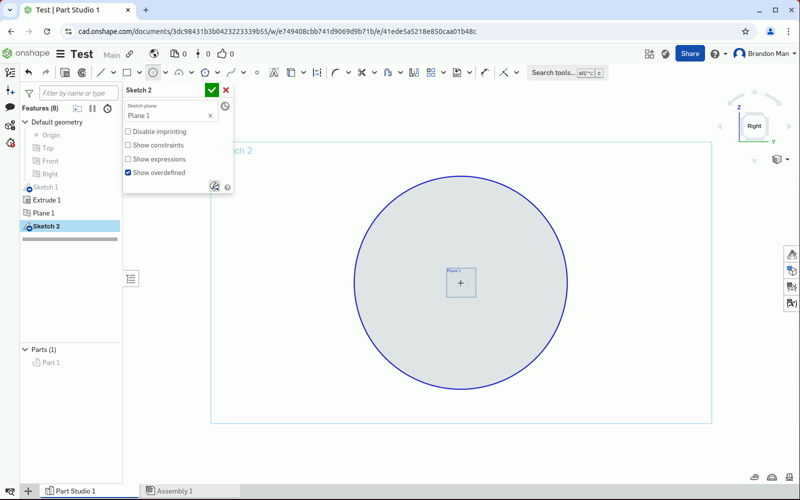
click(460, 282)
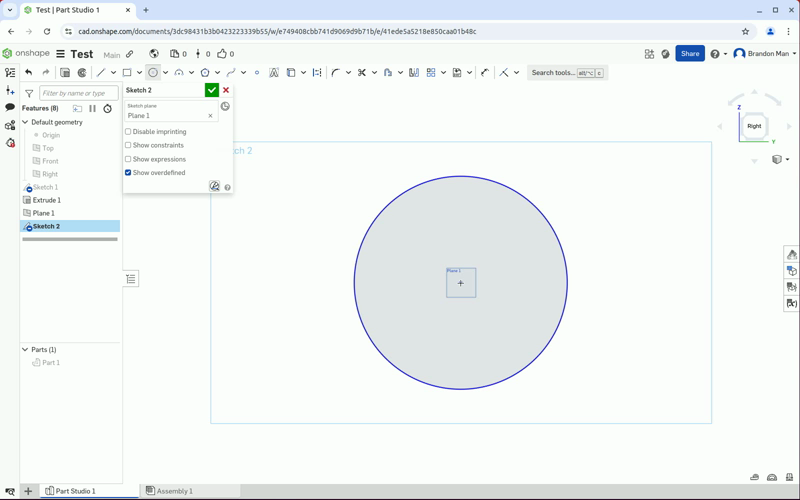
key_up(shift)
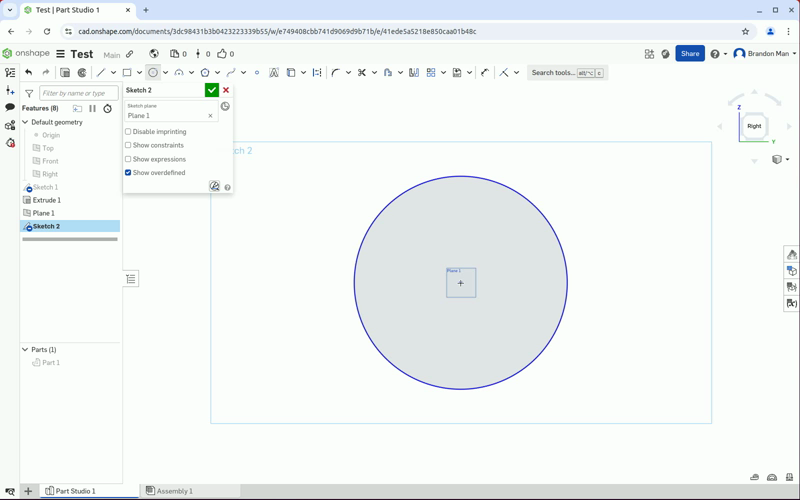
mouse_move(522, 282)
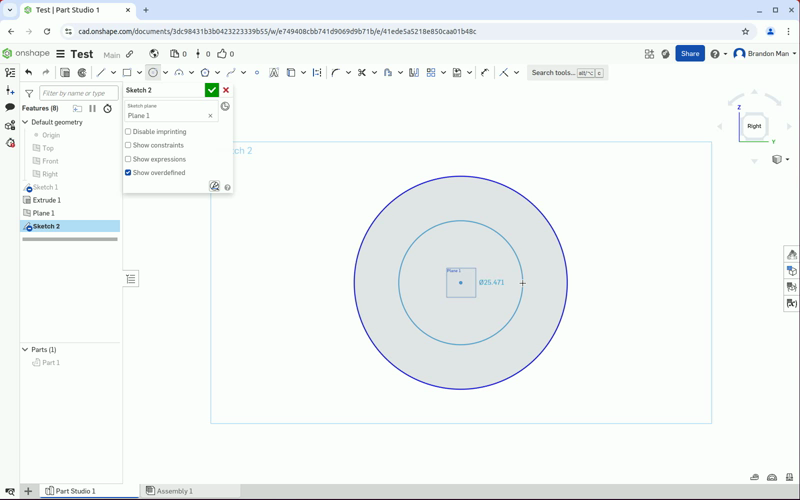
click(522, 282)
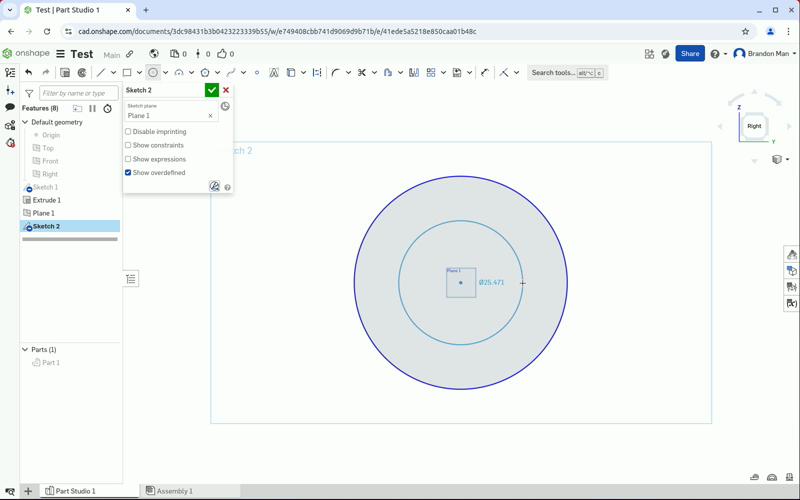
key(esc)
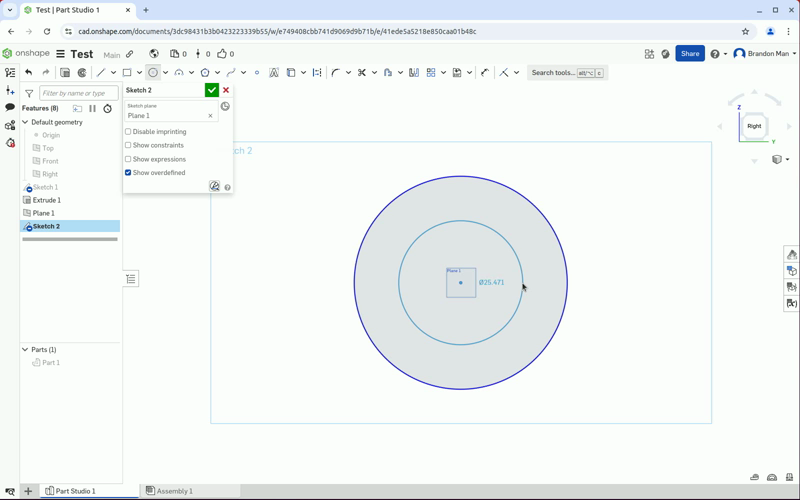
mouse_move(402, 222)
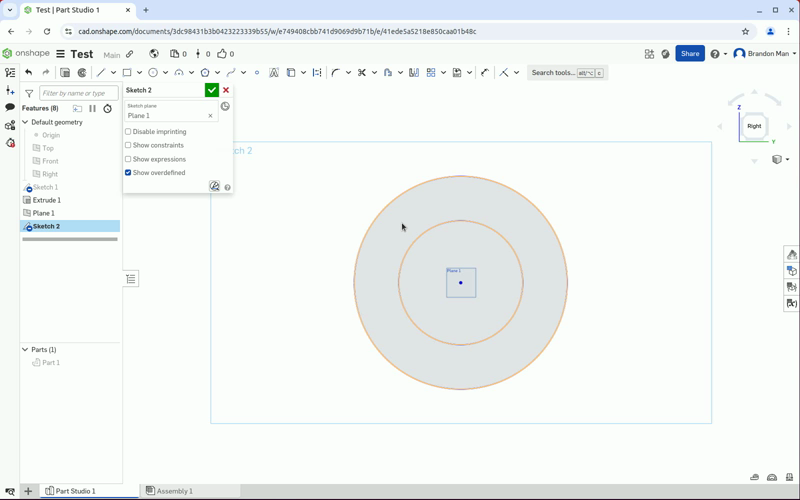
click(402, 222)
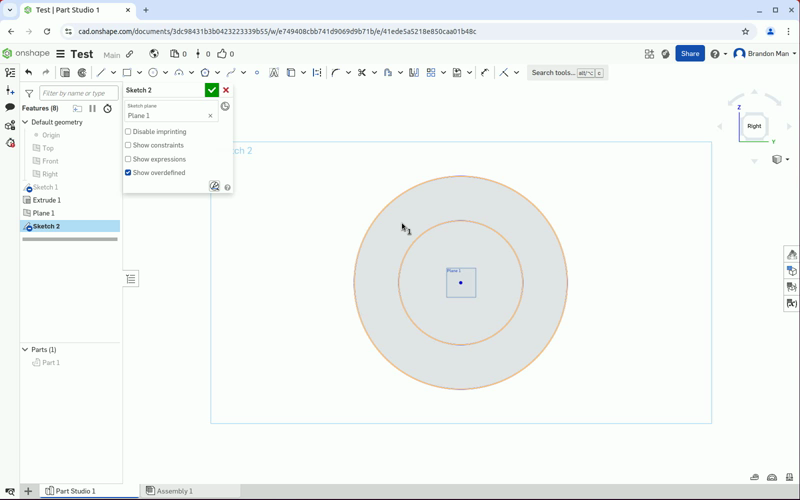
mouse_move(73, 352)
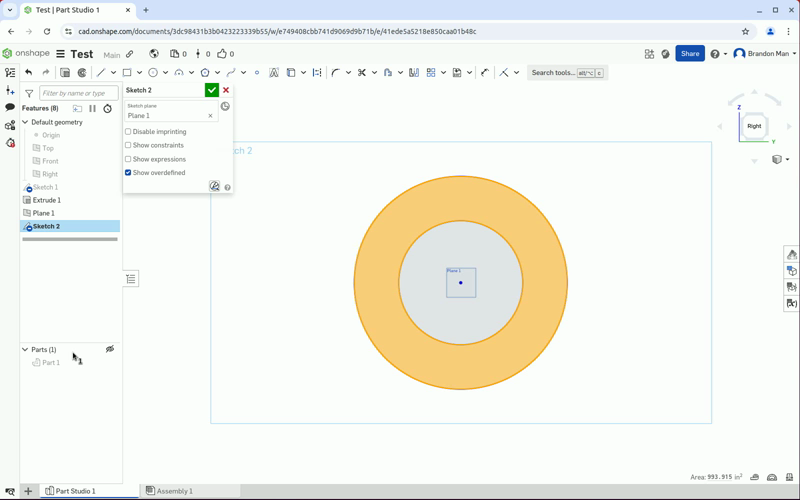
key(shift+y)
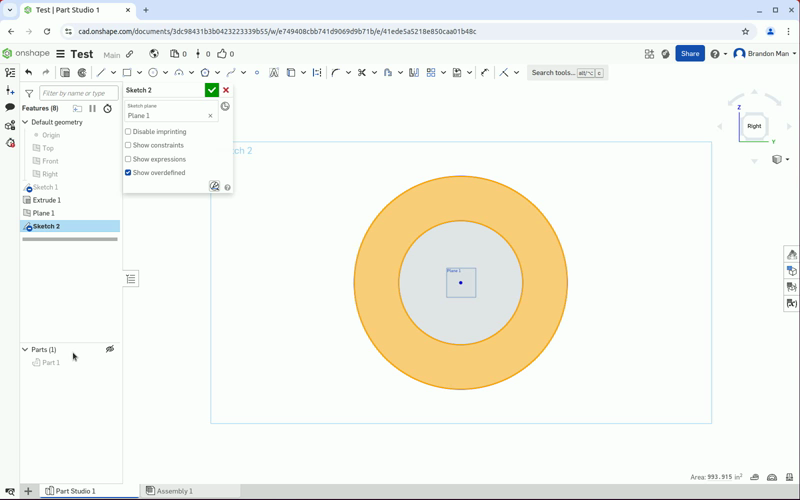
key(shift+e)
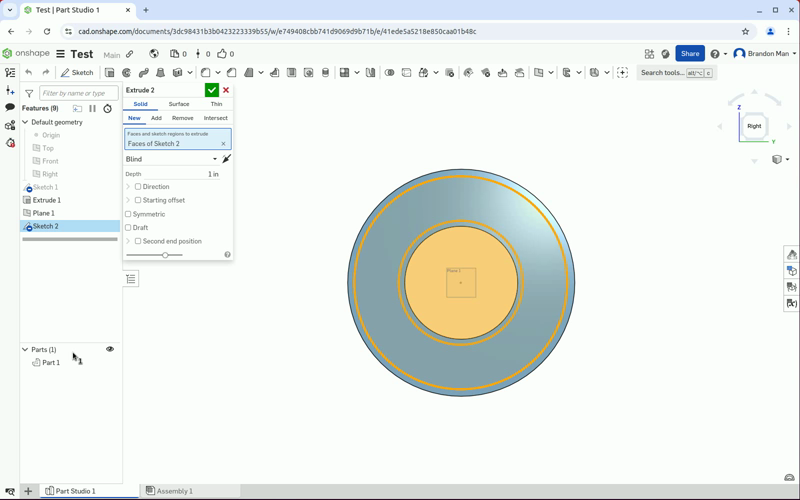
mouse_move(143, 106)
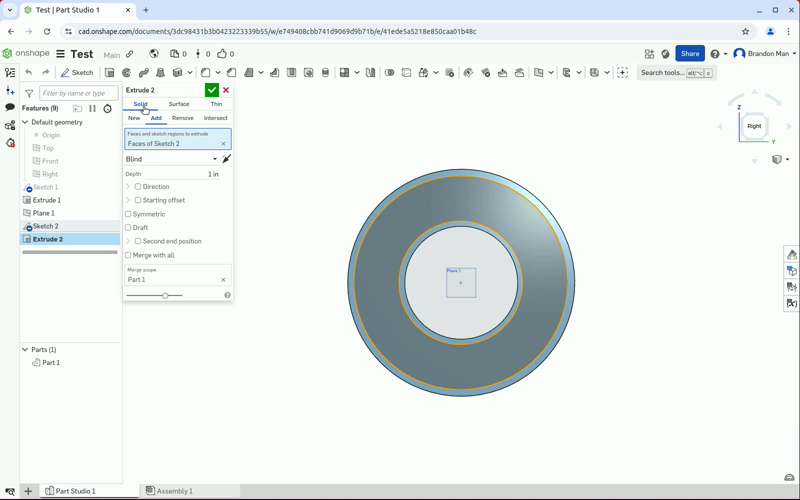
click(143, 106)
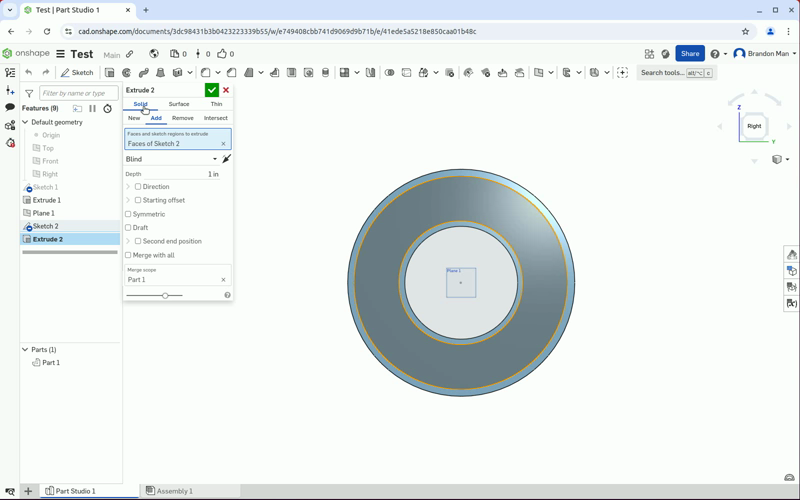
mouse_move(186, 120)
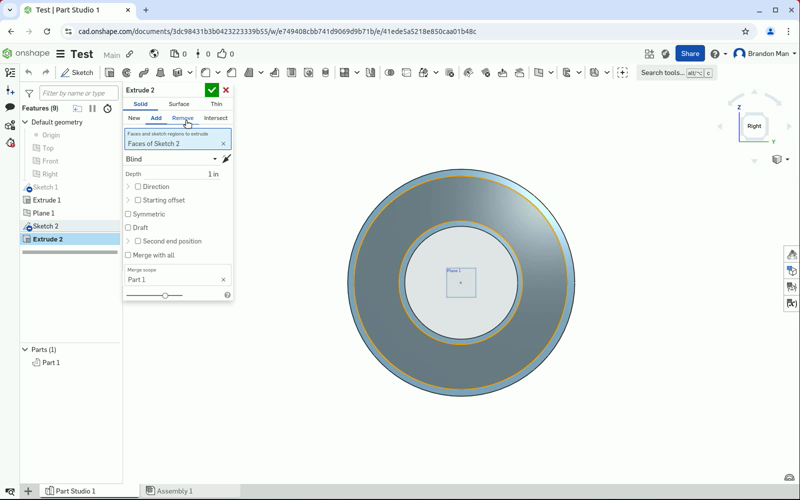
click(186, 120)
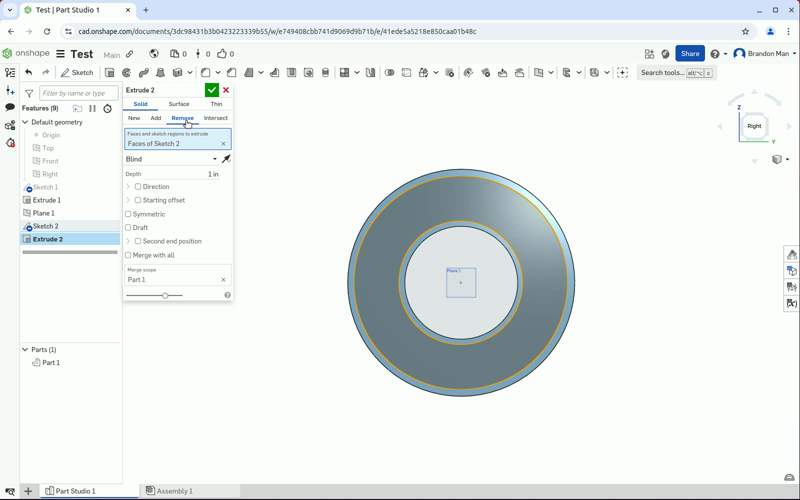
key(tab, 4)
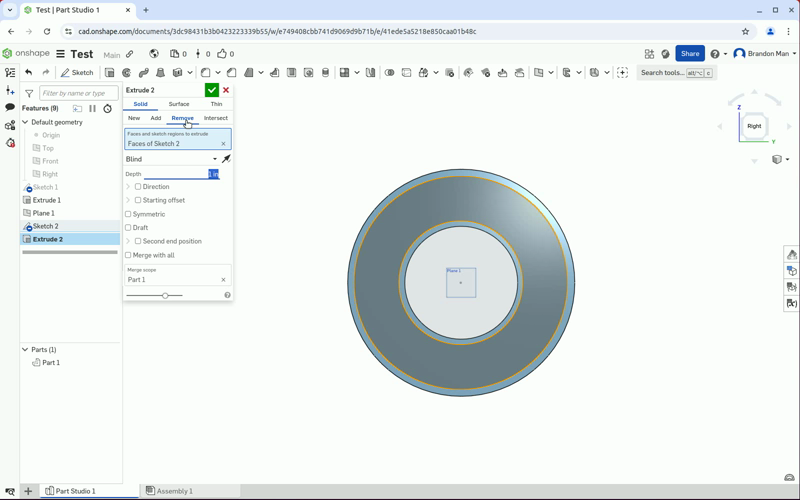
text(4.333)
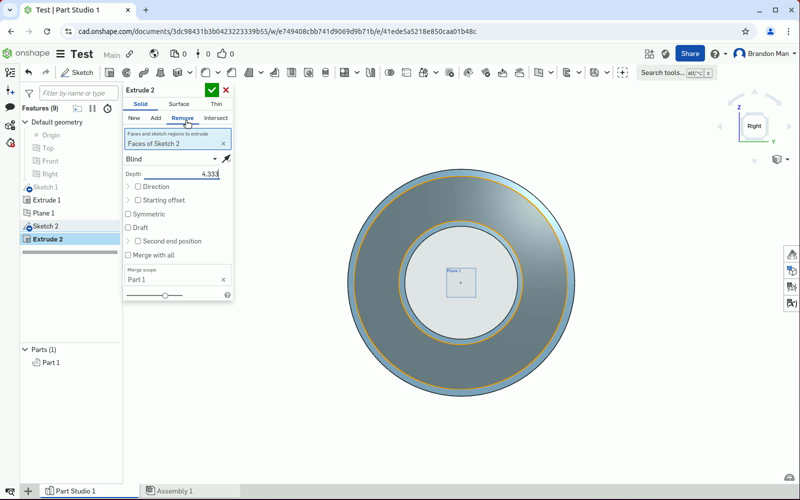
key(tab, 6)
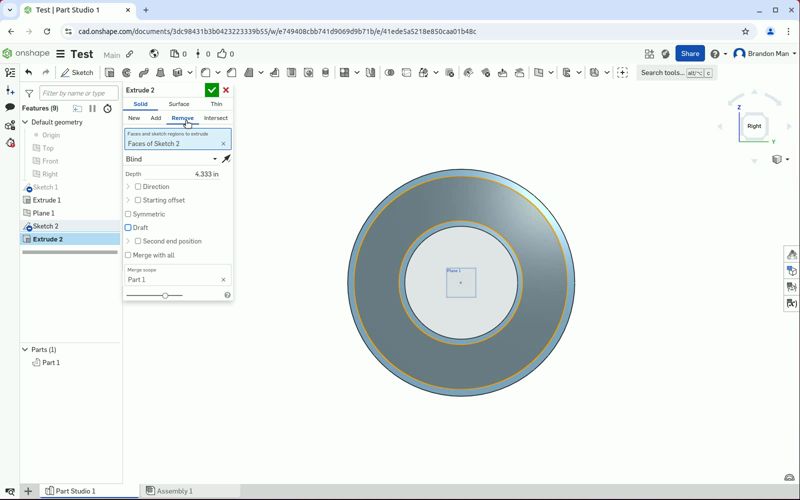
key(space)
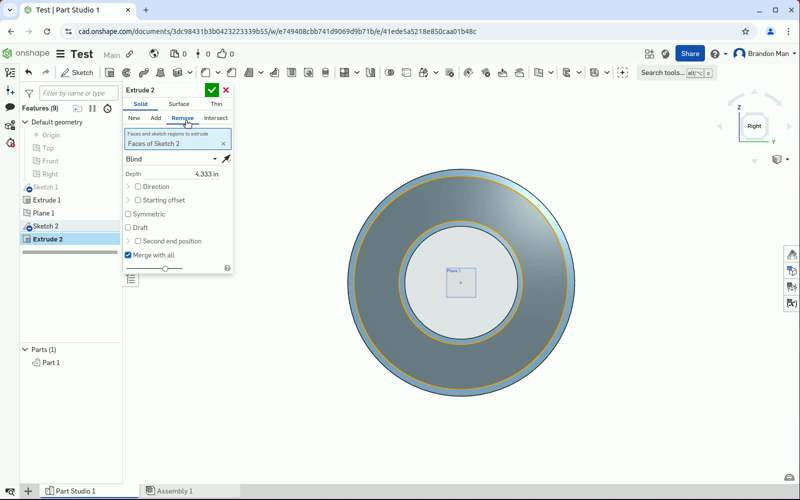
key(enter)
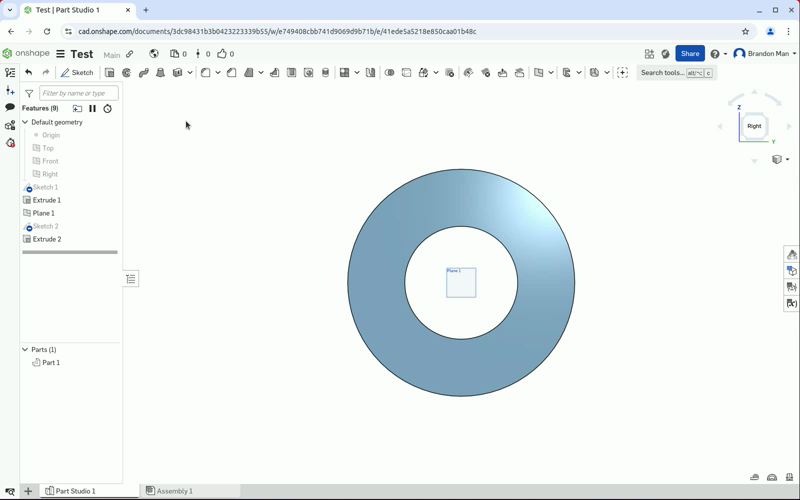
key(shift+h)
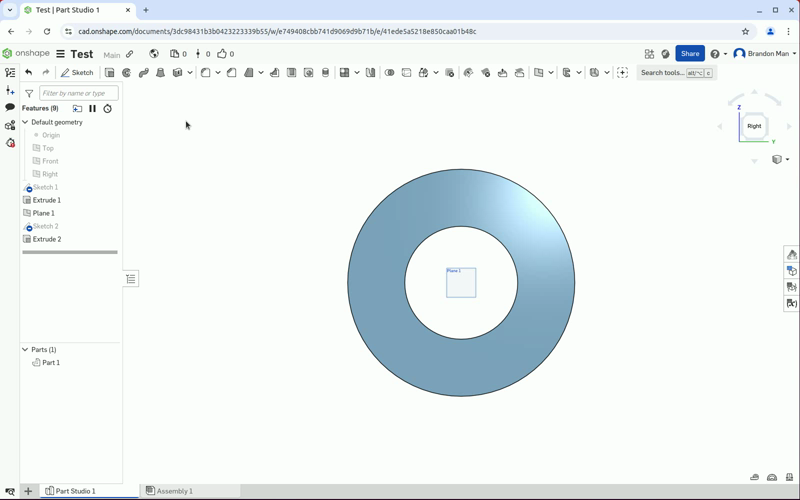
key(shift+h)
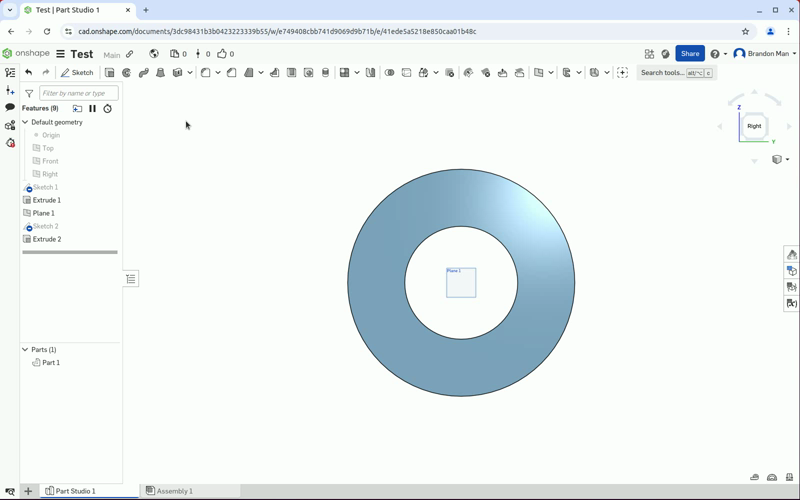
mouse_move(73, 189)
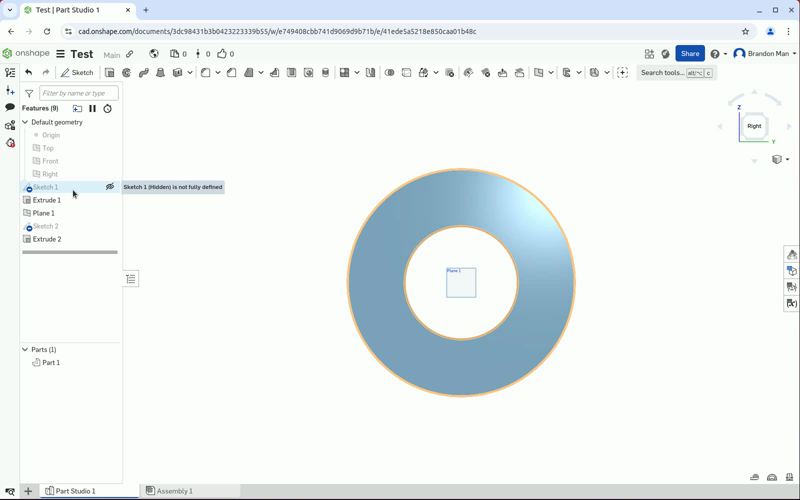
click(73, 189)
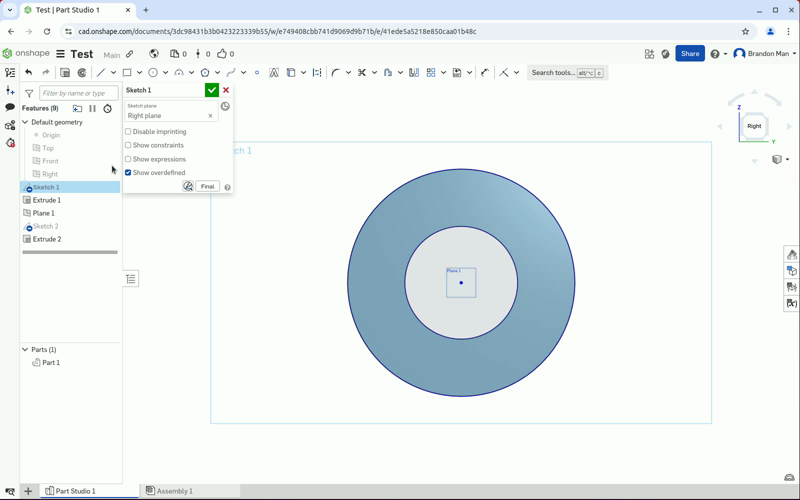
mouse_move(229, 92)
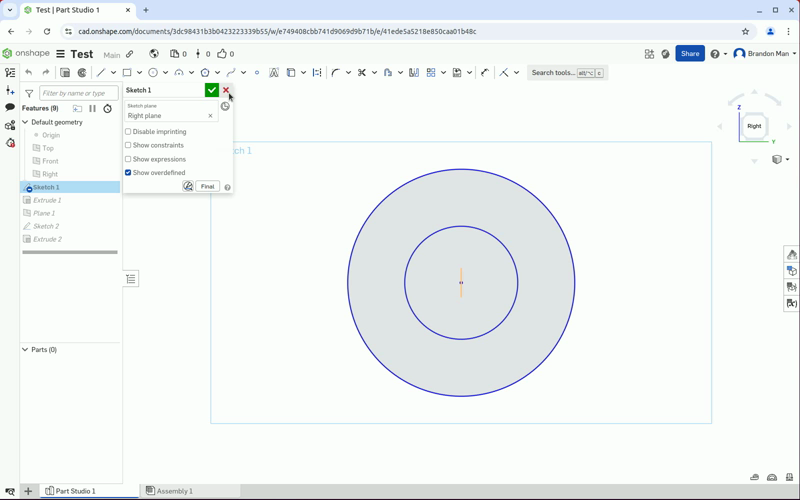
click(229, 92)
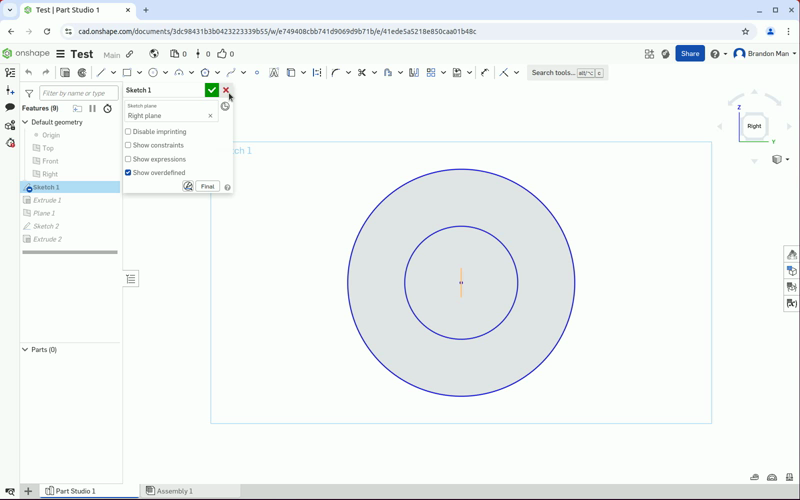
key(shift+s)
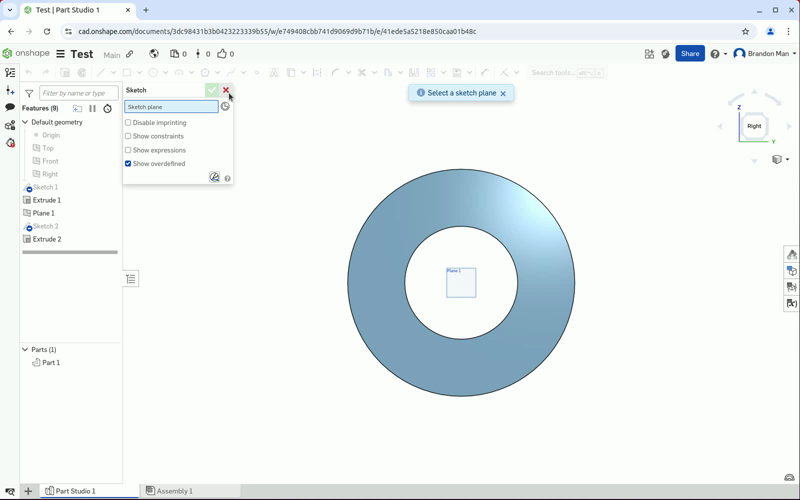
mouse_move(73, 176)
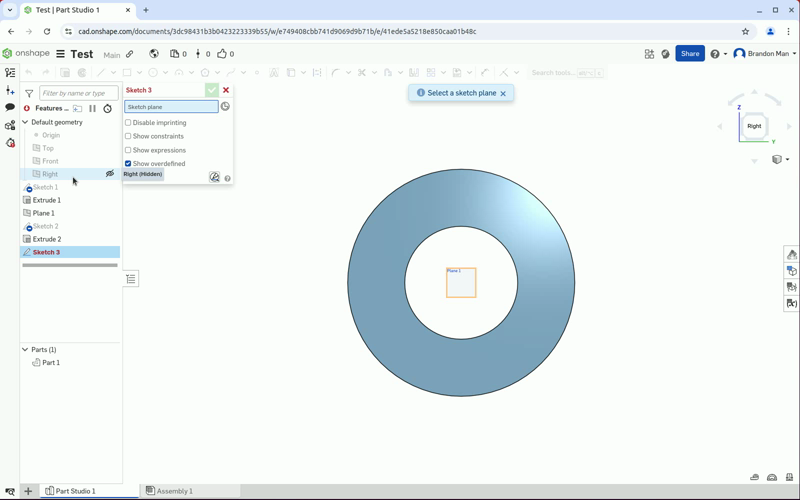
click(73, 176)
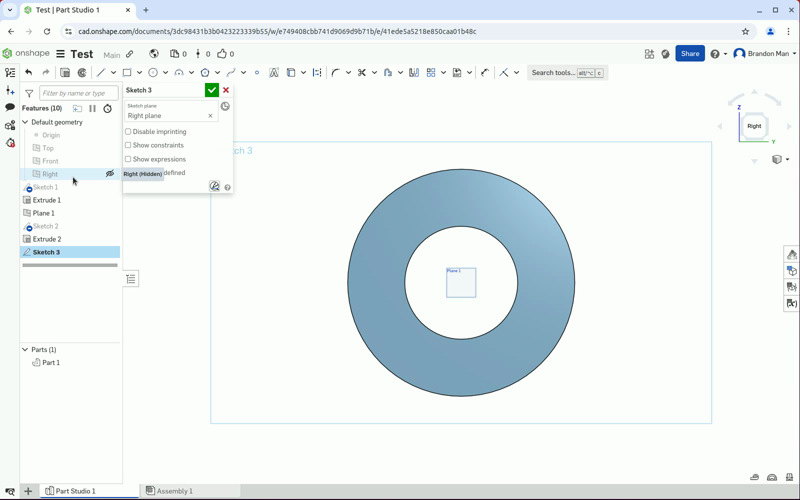
mouse_move(73, 352)
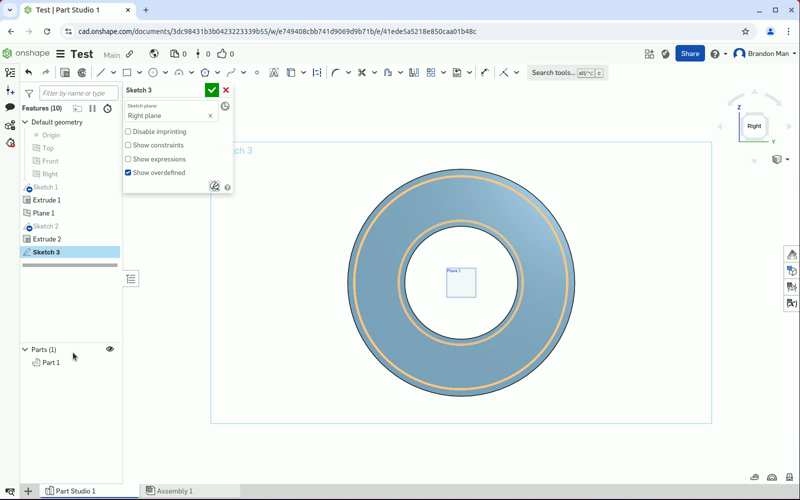
key(y)
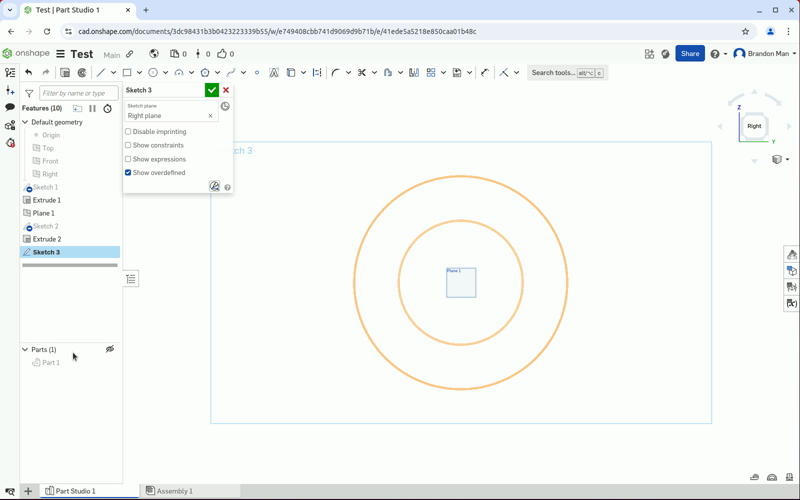
key(c)
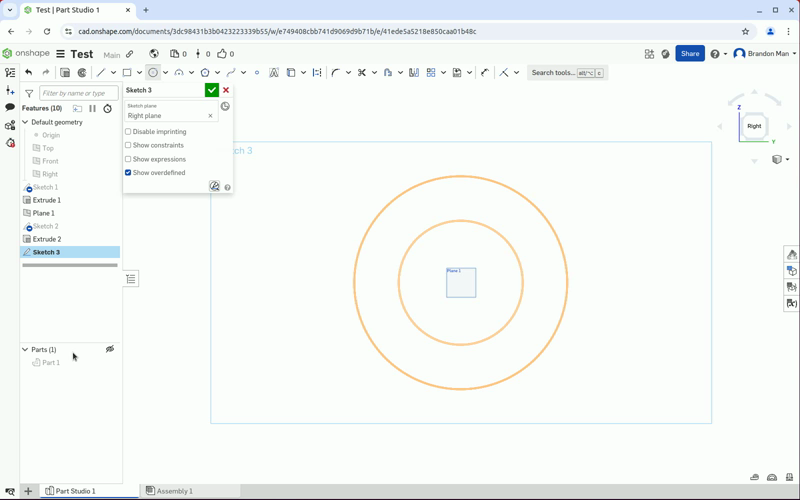
key_down(shift)
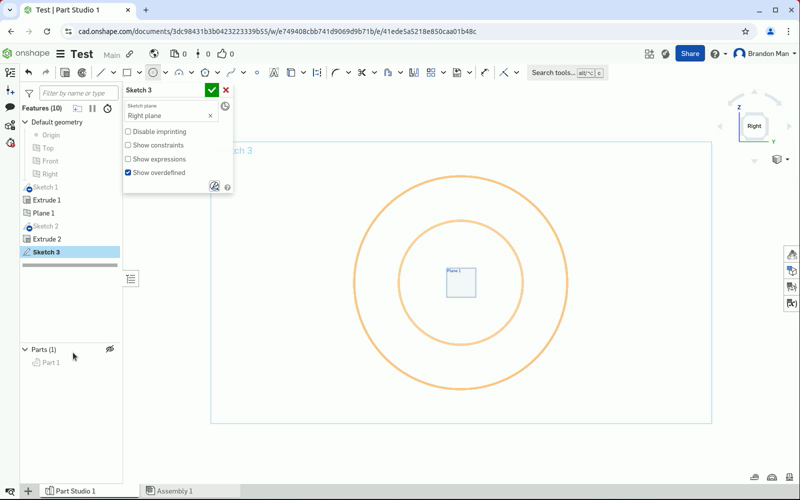
mouse_move(460, 282)
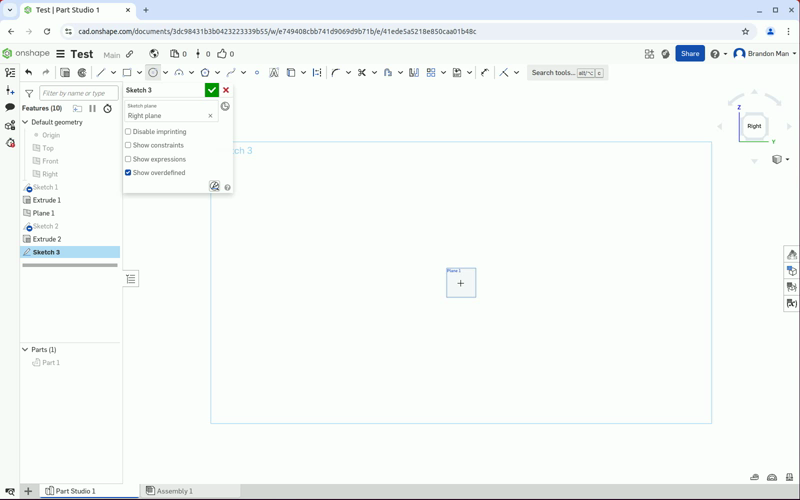
click(460, 282)
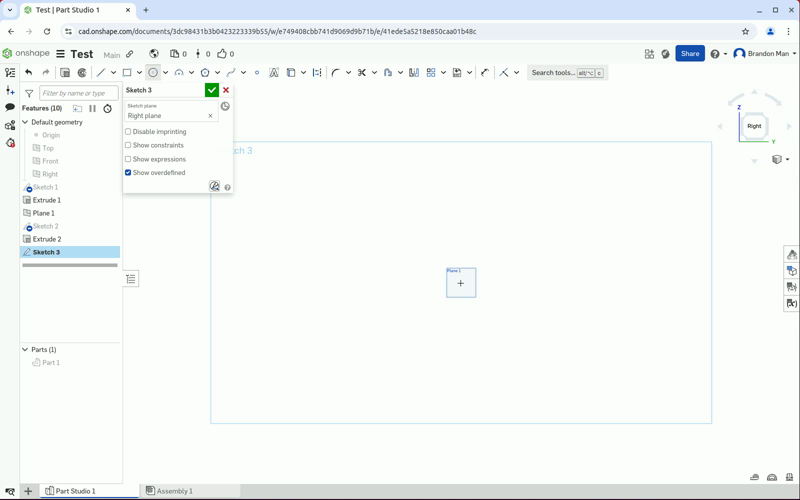
key_up(shift)
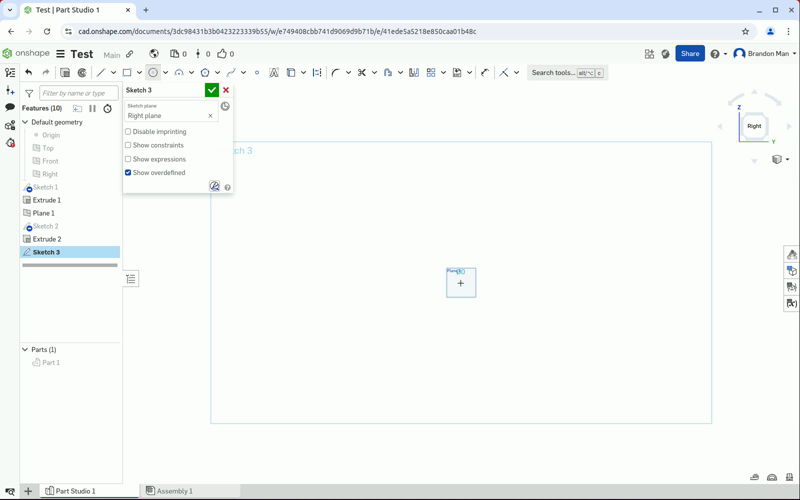
mouse_move(567, 282)
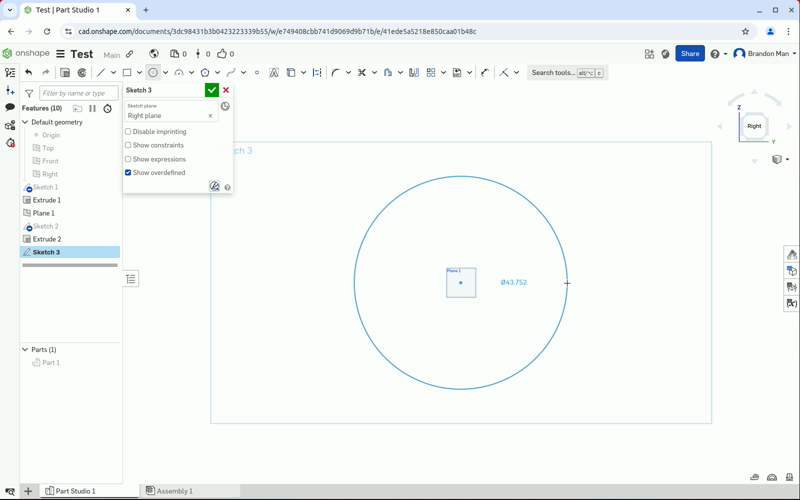
click(567, 282)
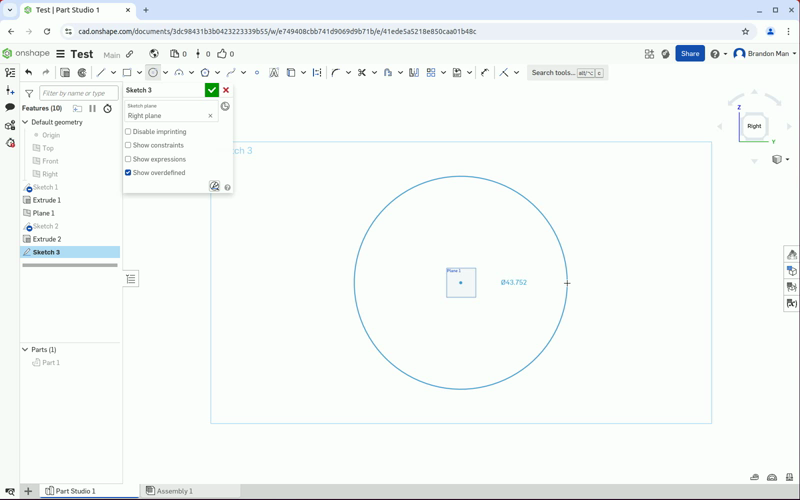
key(esc)
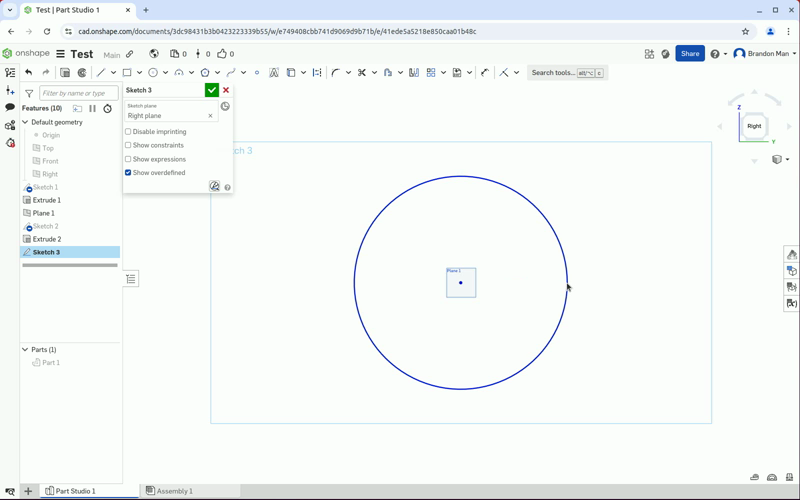
key(c)
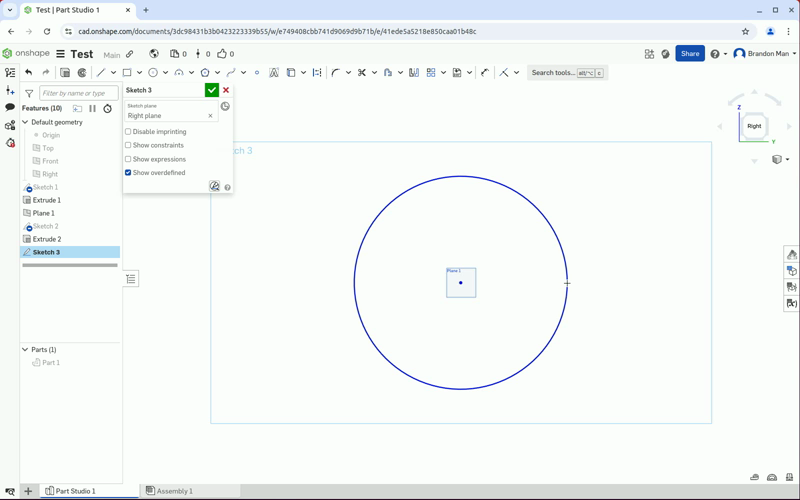
key_down(shift)
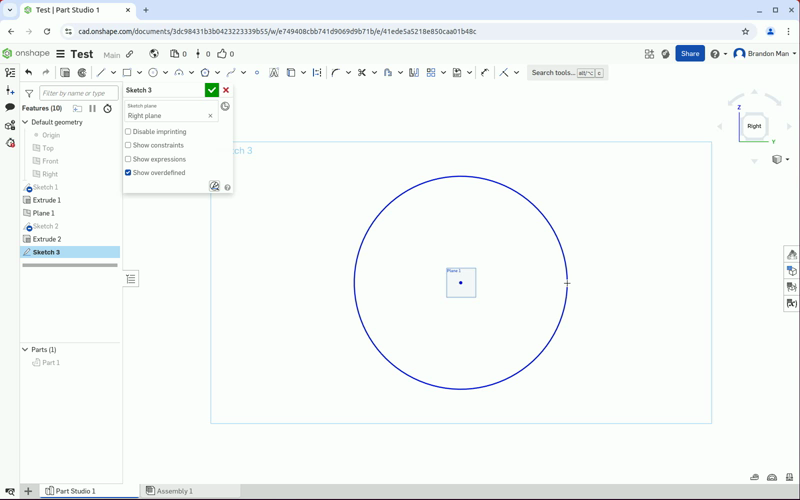
mouse_move(460, 282)
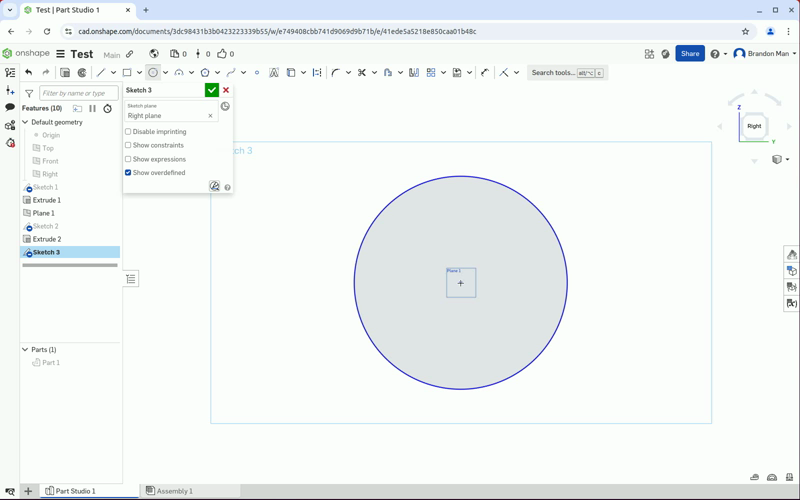
click(460, 282)
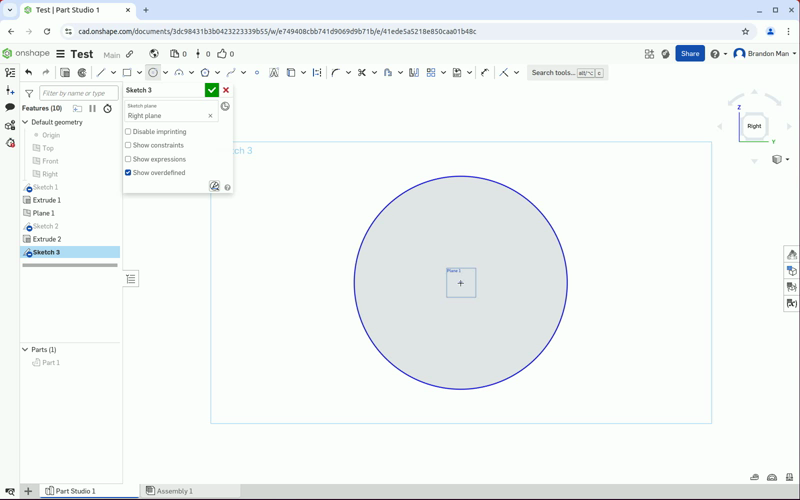
key_up(shift)
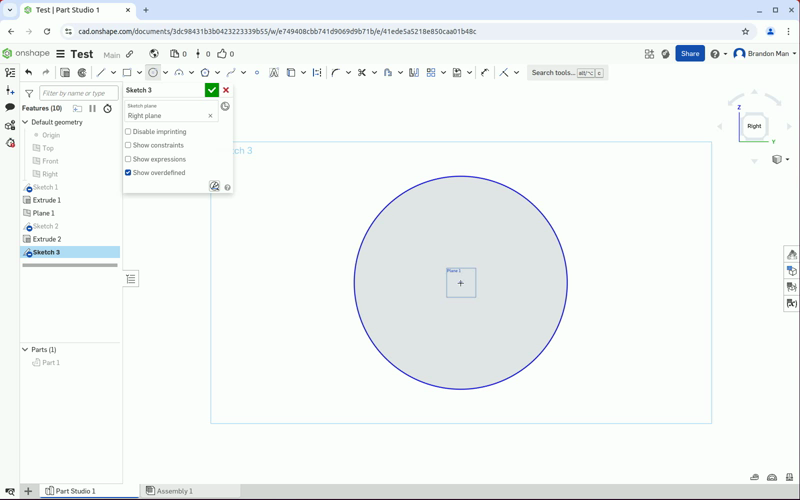
mouse_move(522, 282)
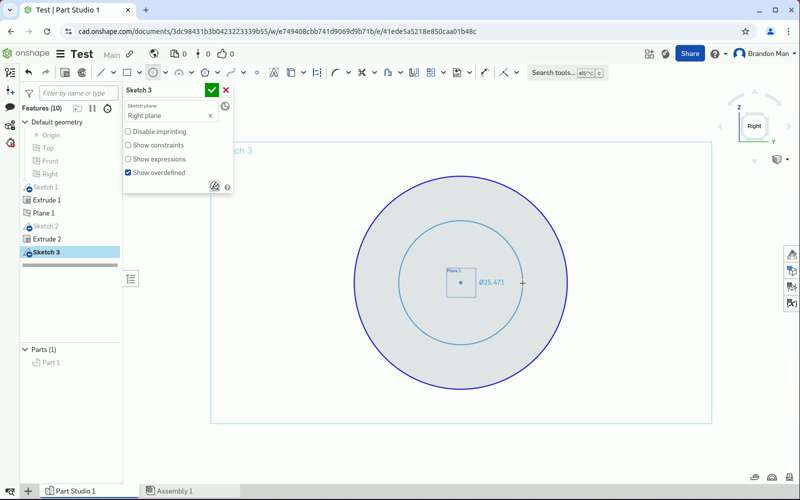
click(522, 282)
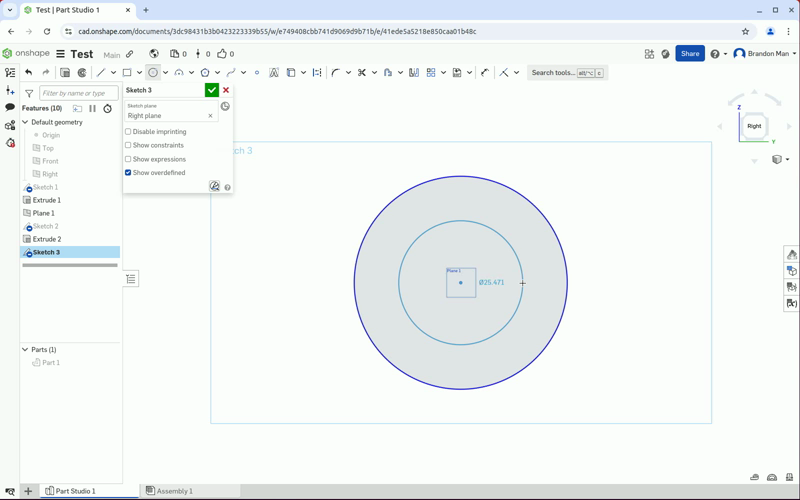
key(esc)
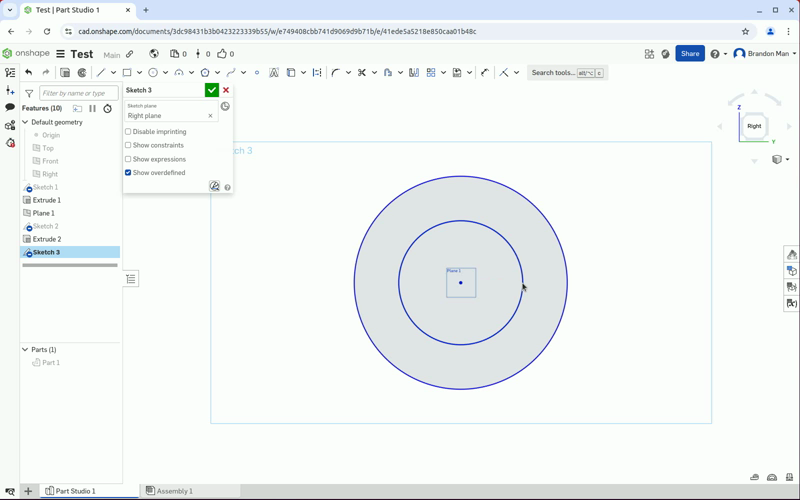
mouse_move(514, 214)
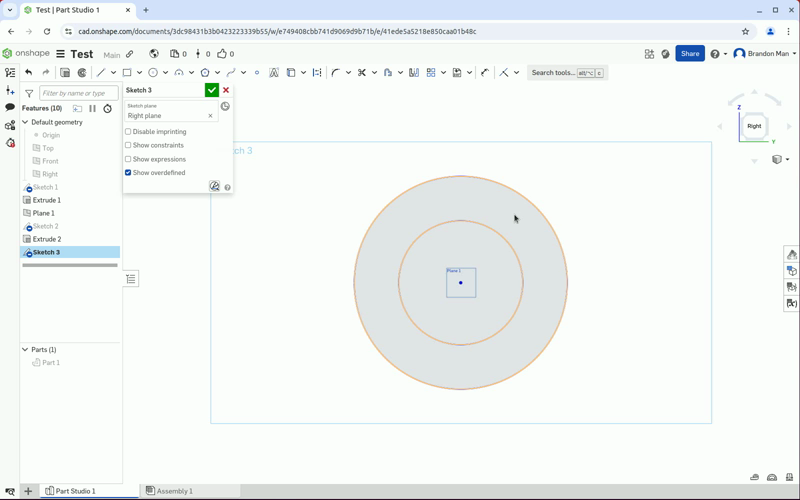
click(514, 214)
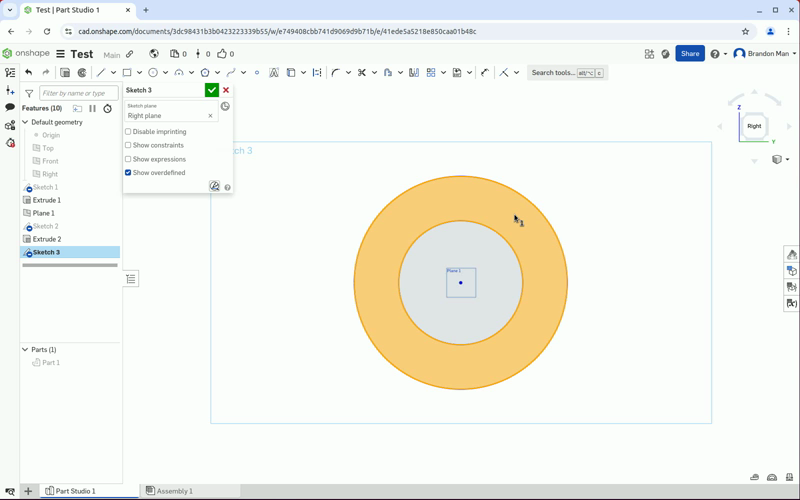
mouse_move(73, 352)
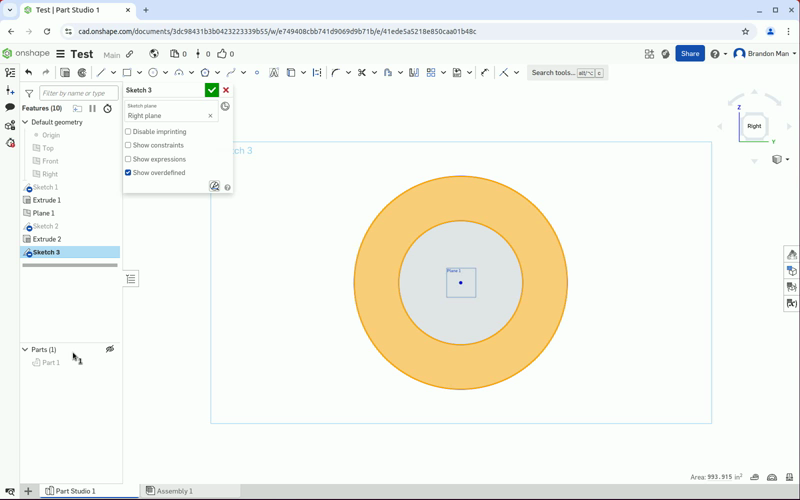
key(shift+y)
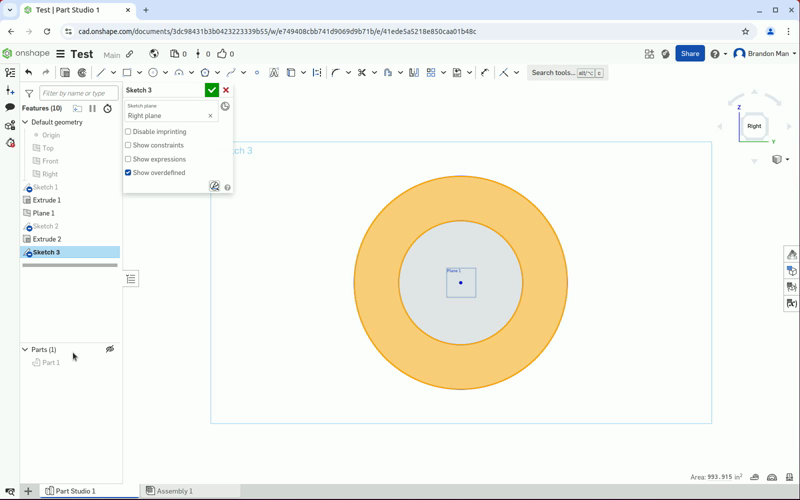
key(shift+e)
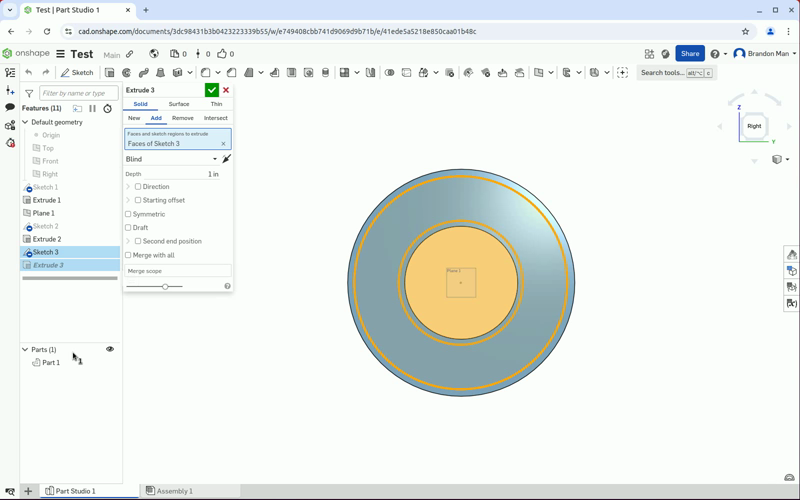
mouse_move(143, 106)
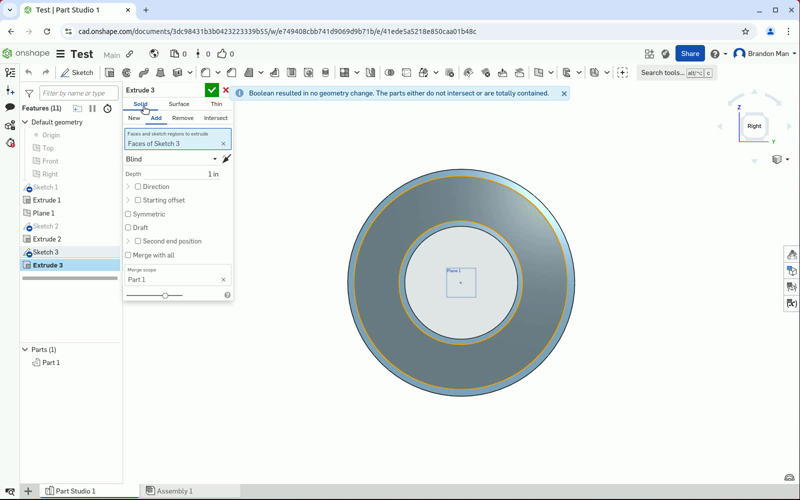
click(143, 106)
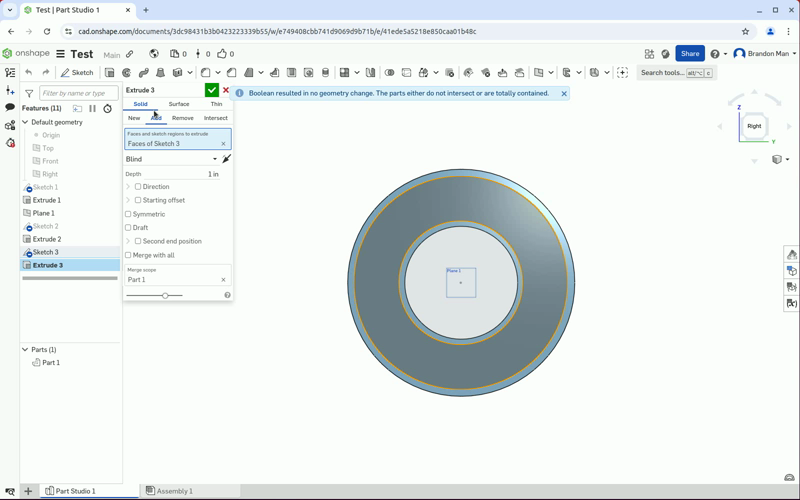
mouse_move(186, 120)
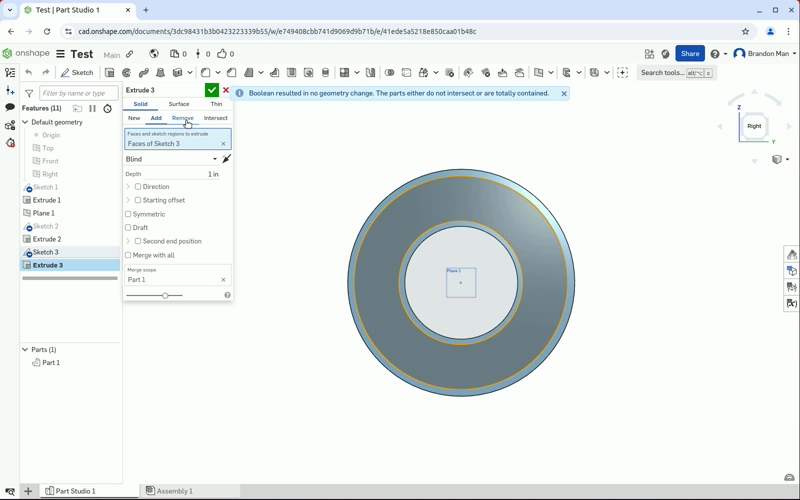
click(186, 120)
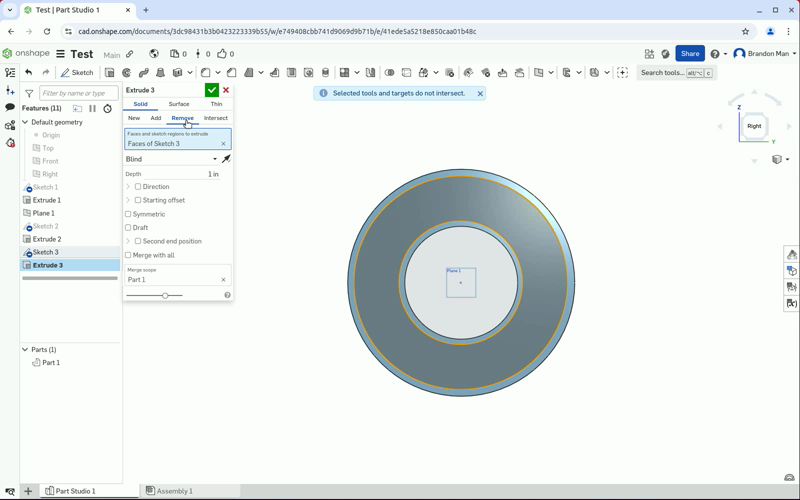
key(tab, 4)
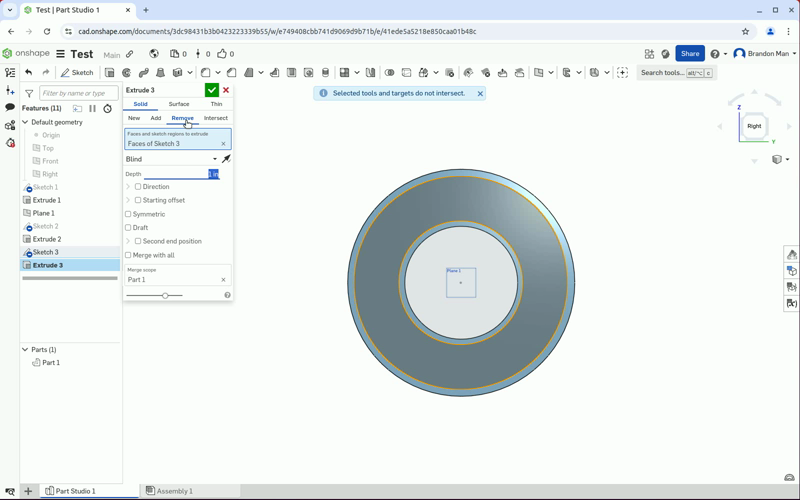
text(4.333)
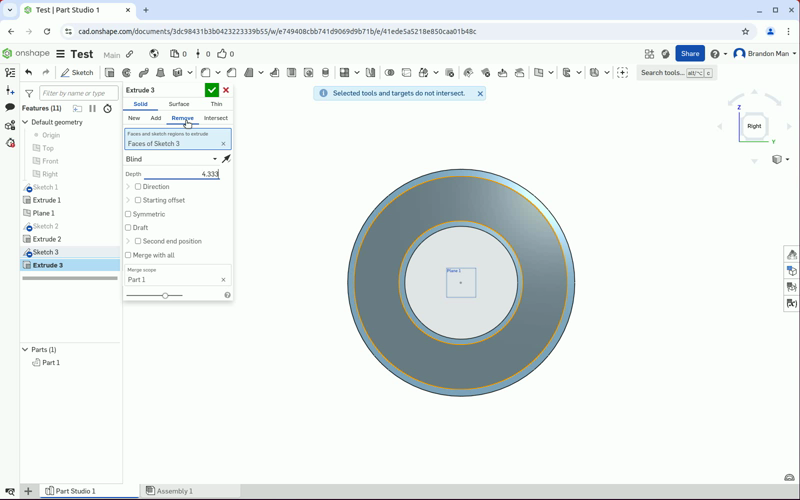
key(tab, 6)
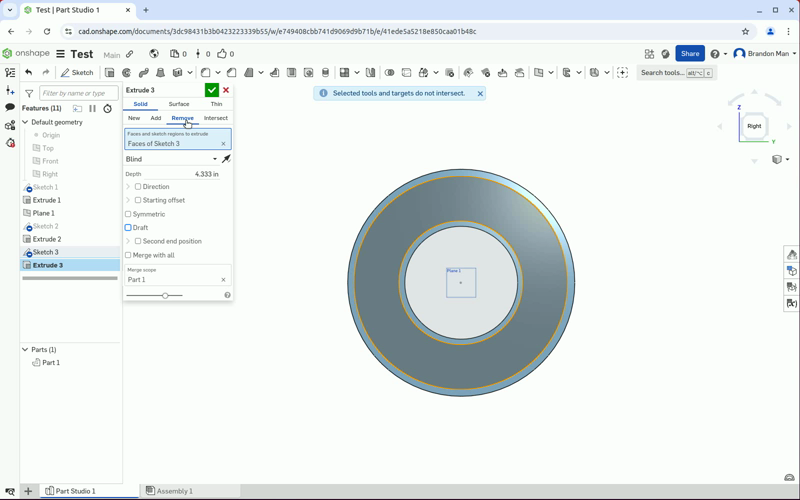
key(space)
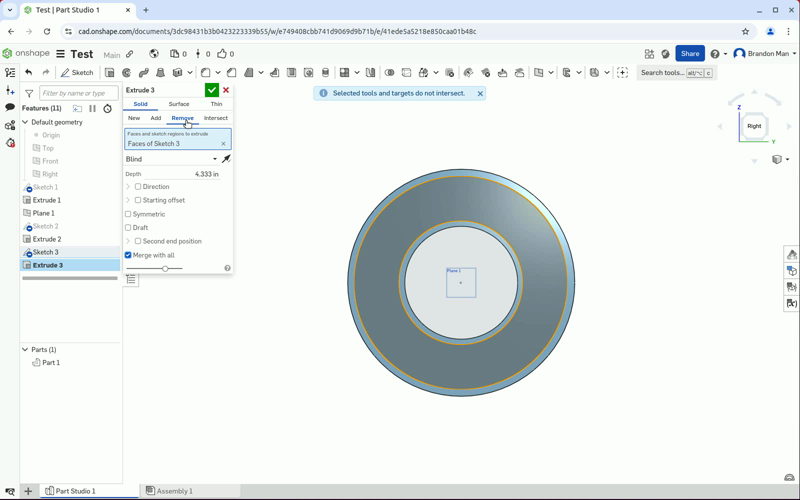
key(enter)
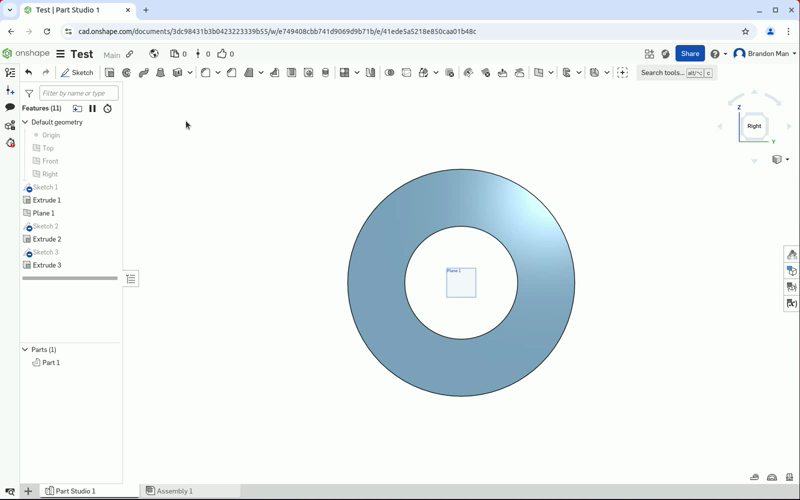
key(shift+h)
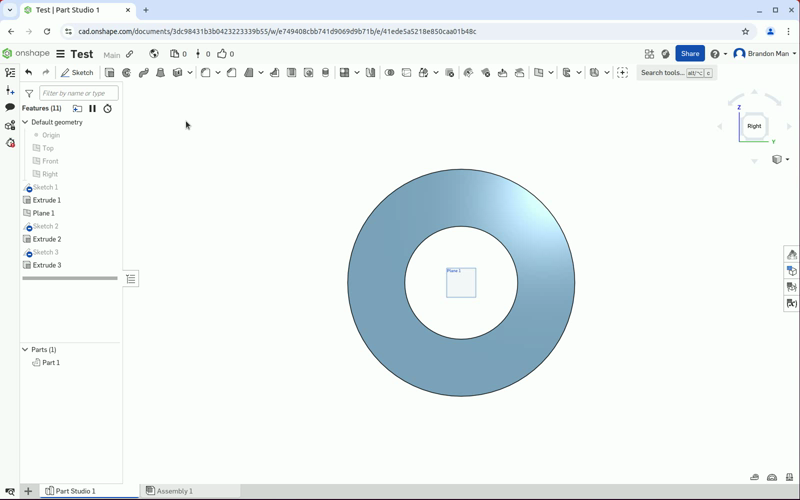
key(shift+h)
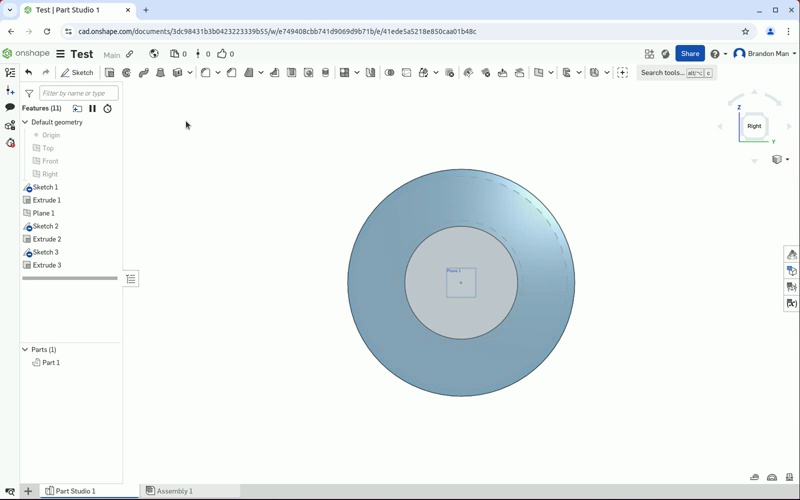
key(shift+7)
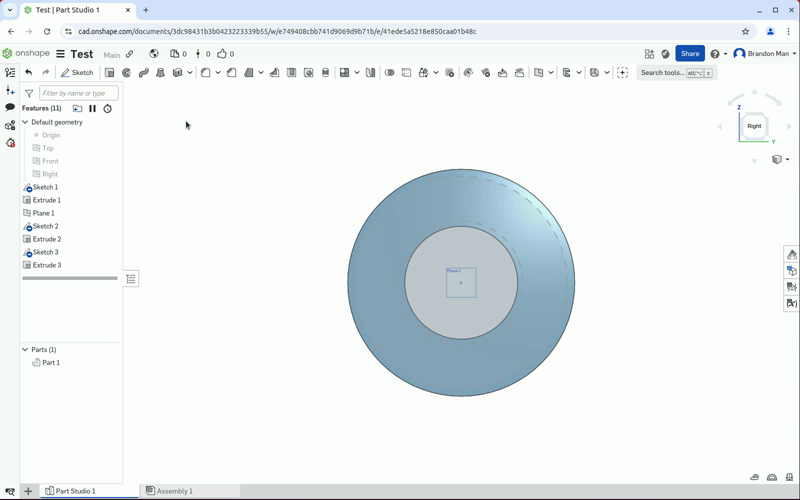
key(right, 2)
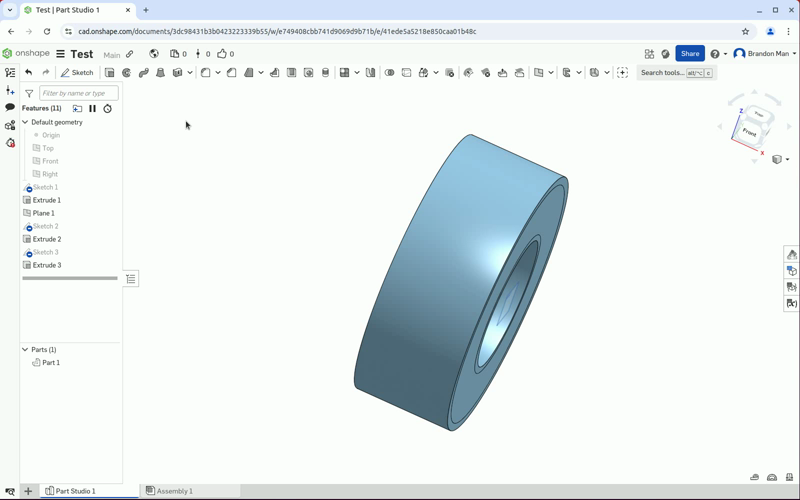
key(down, 2)
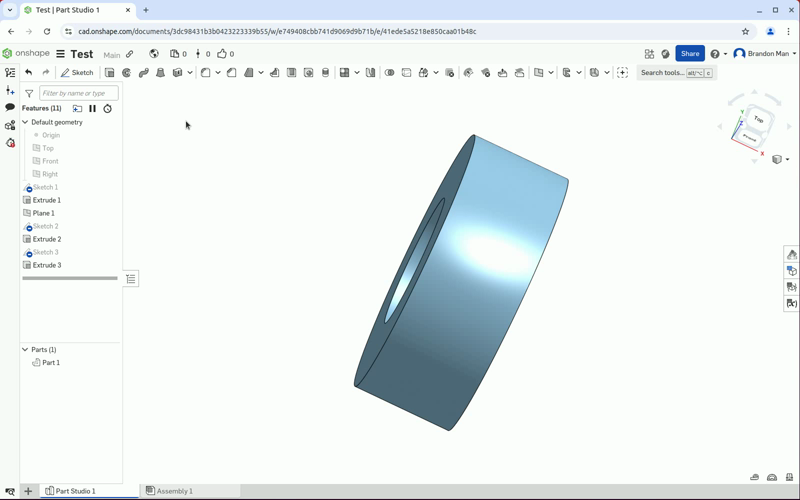
key(up, 2)
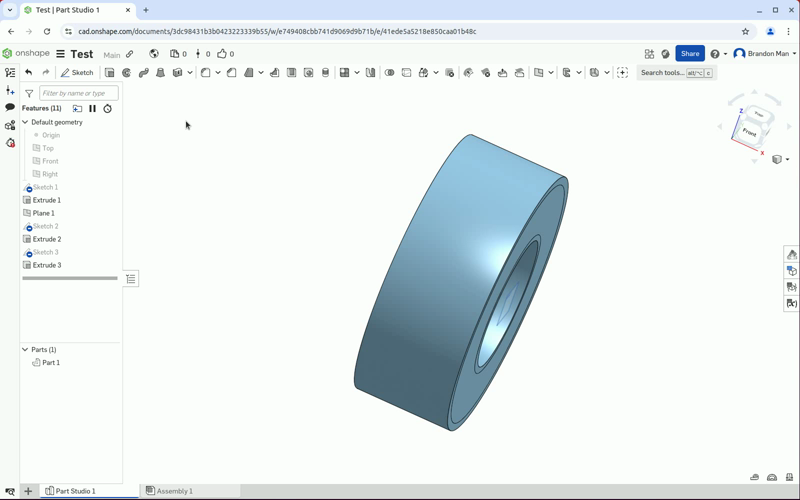
key(left, 2)
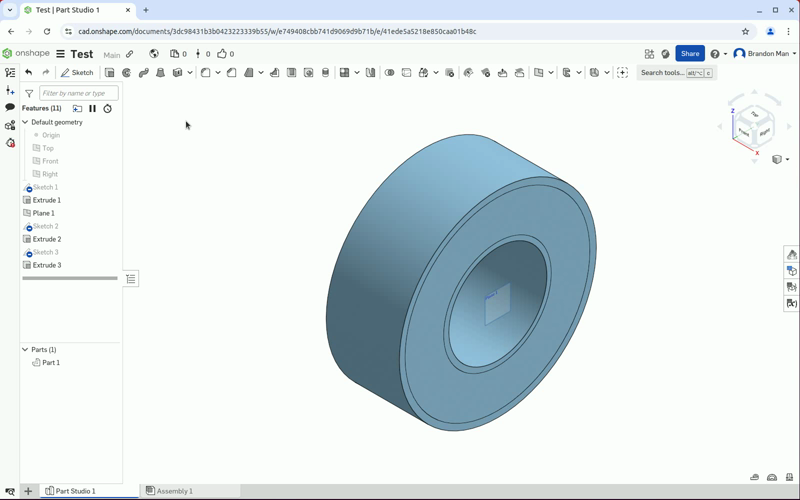
mouse_move(73, 189)
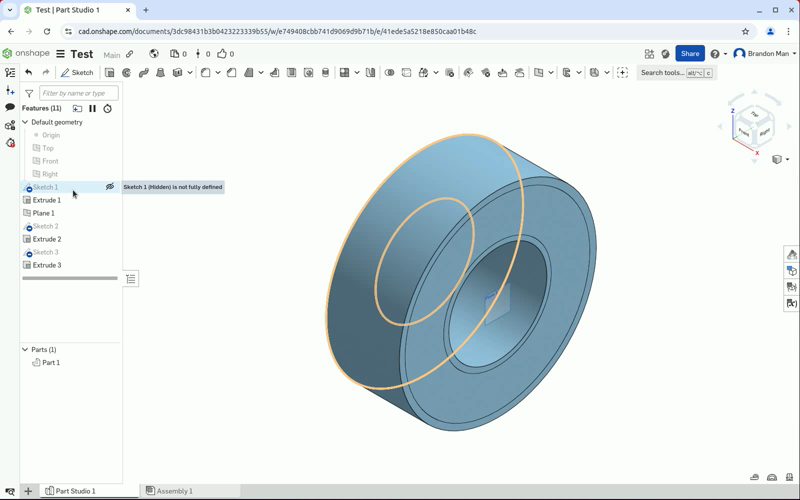
click(73, 189)